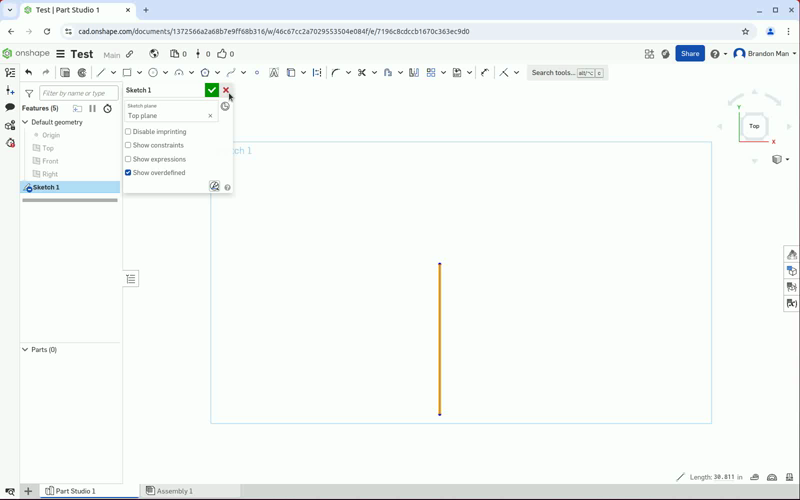
key(shift+h)
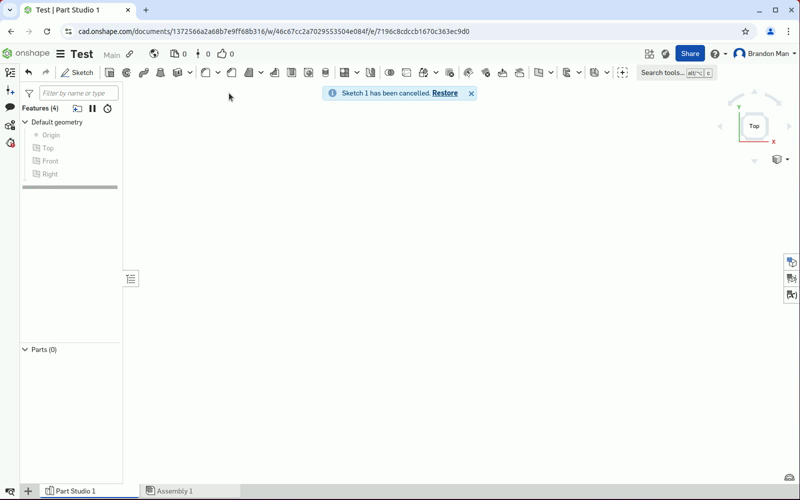
mouse_move(73, 352)
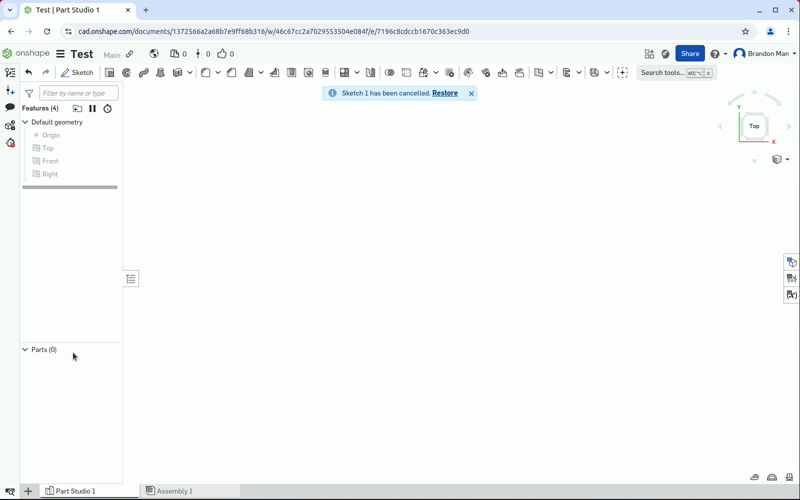
key(y)
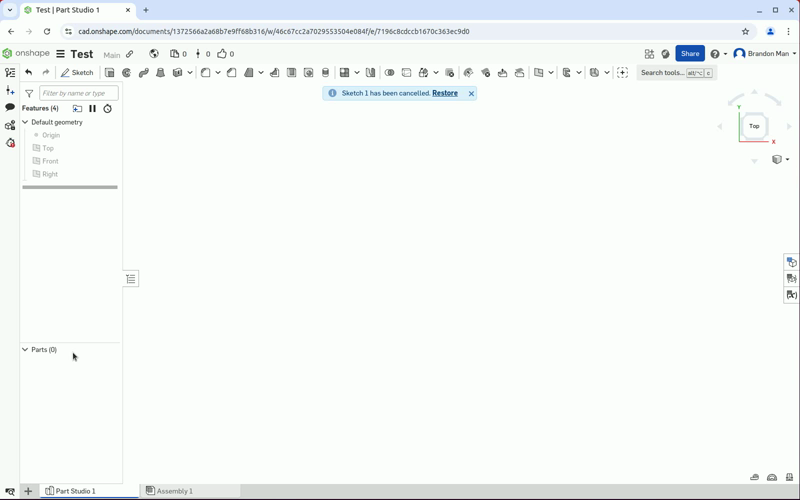
key(shift+p)
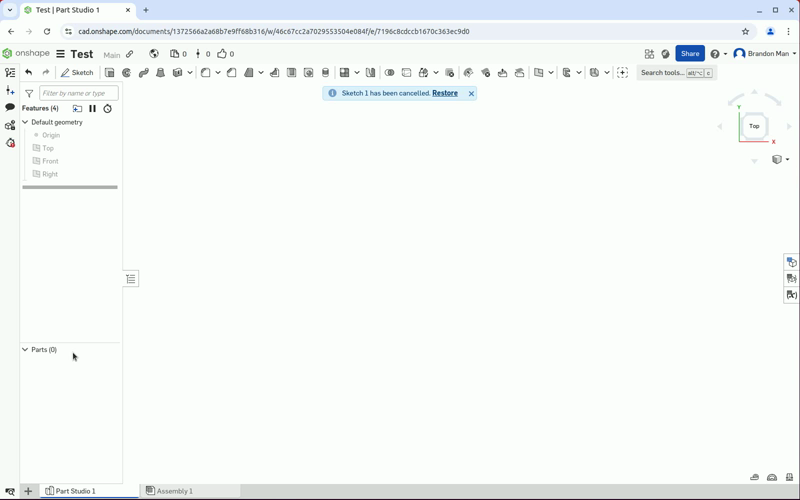
key(space)
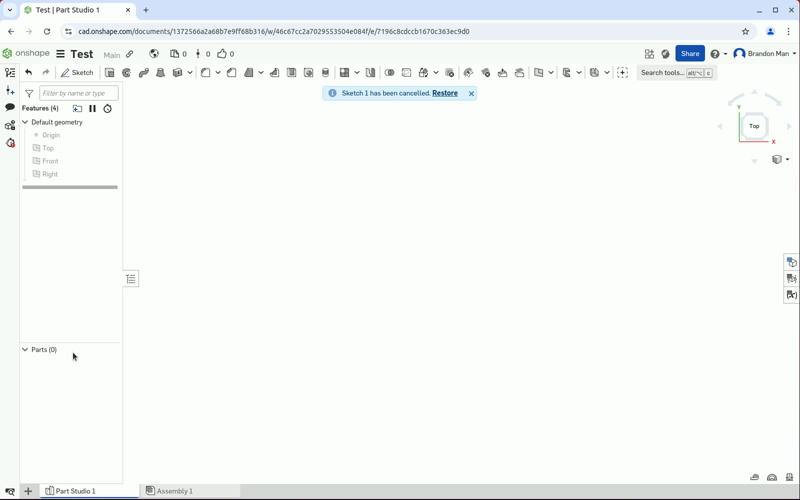
key_down(shift)
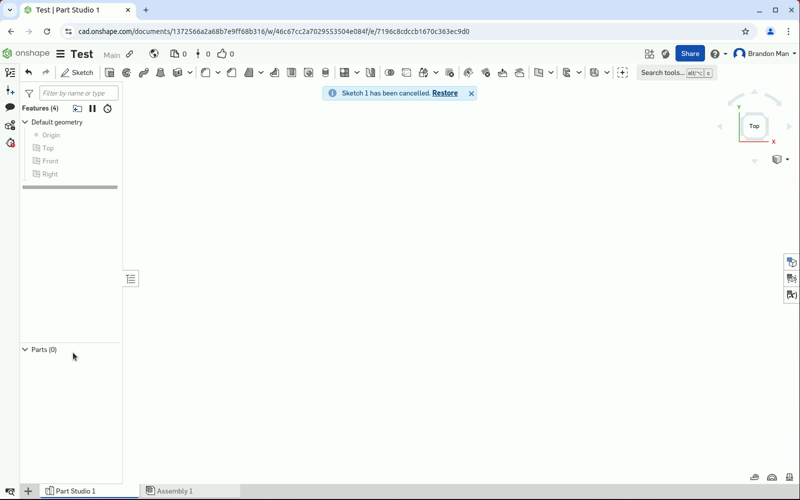
key(up)
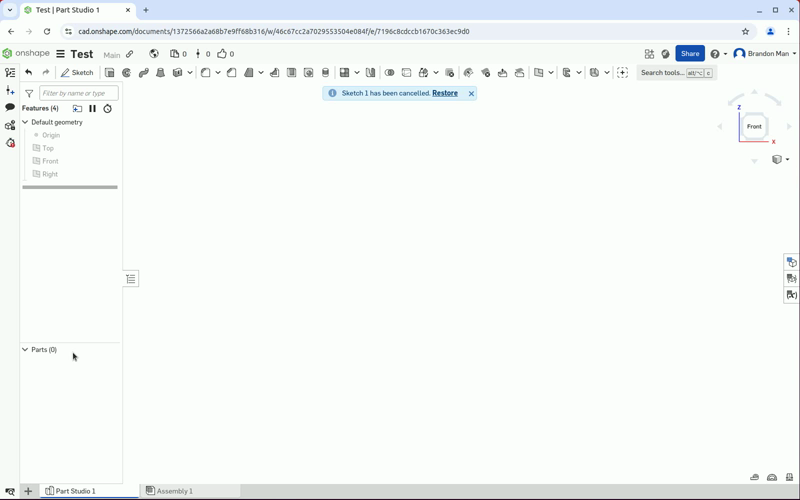
key_up(shift)
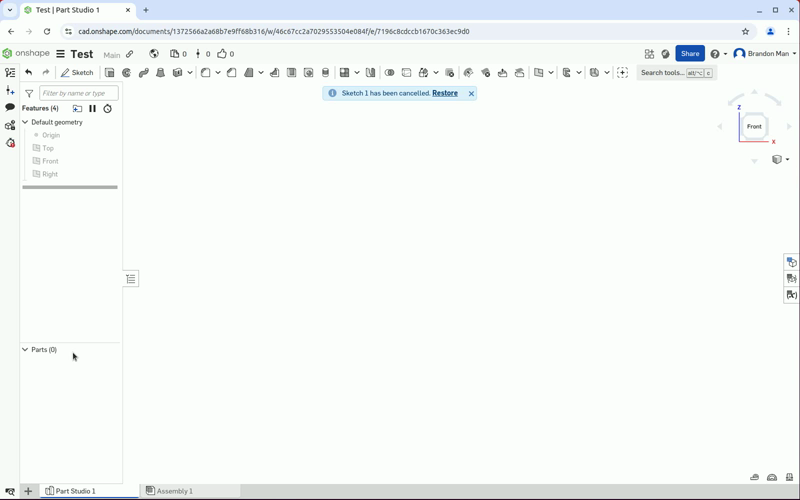
mouse_move(73, 352)
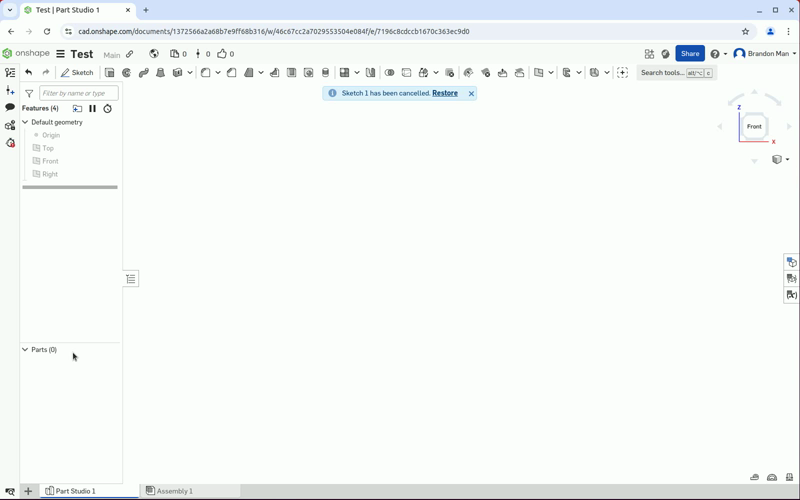
key(shift+y)
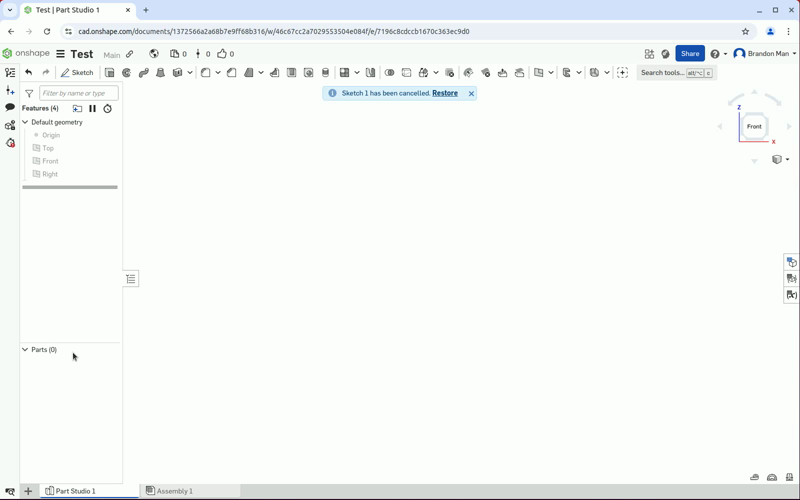
key(shift+s)
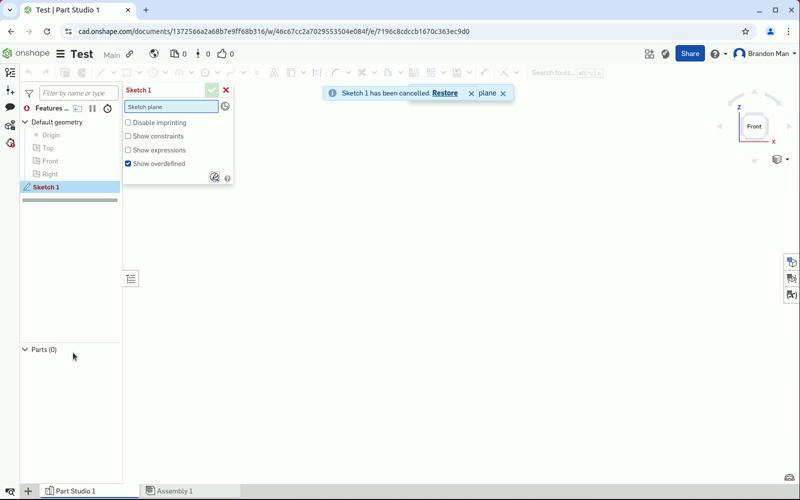
mouse_move(73, 163)
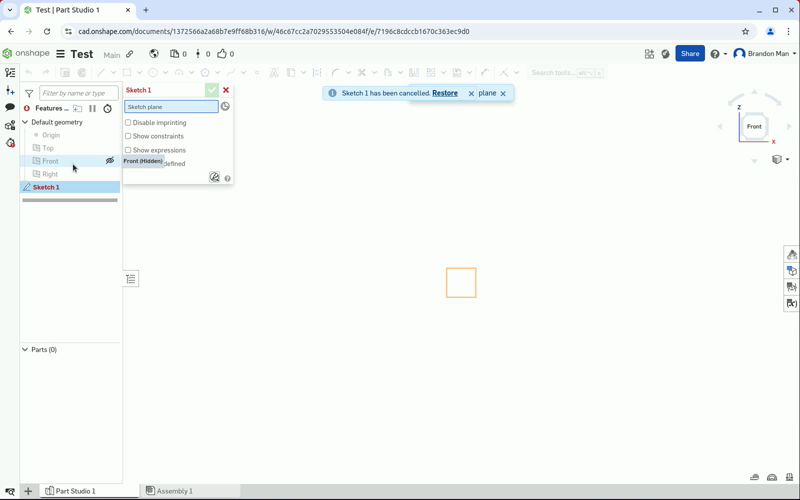
click(73, 163)
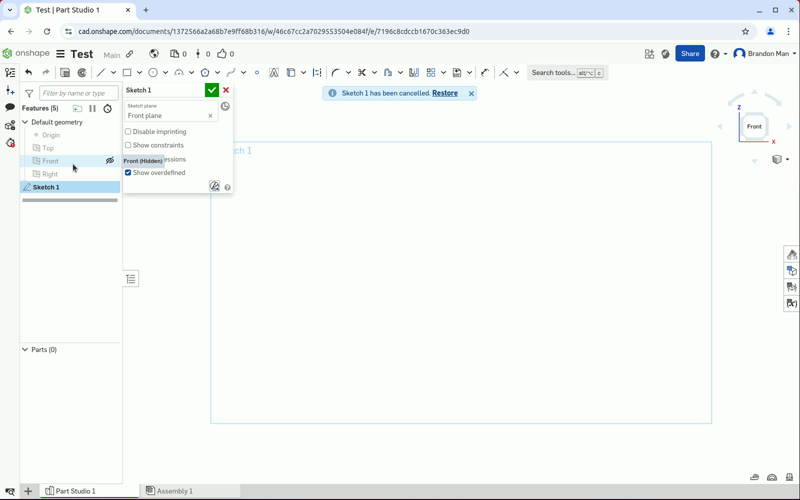
mouse_move(73, 352)
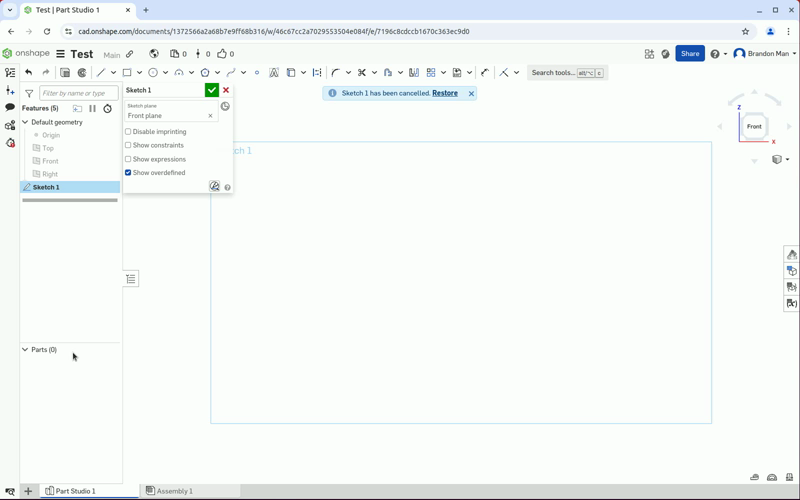
key(y)
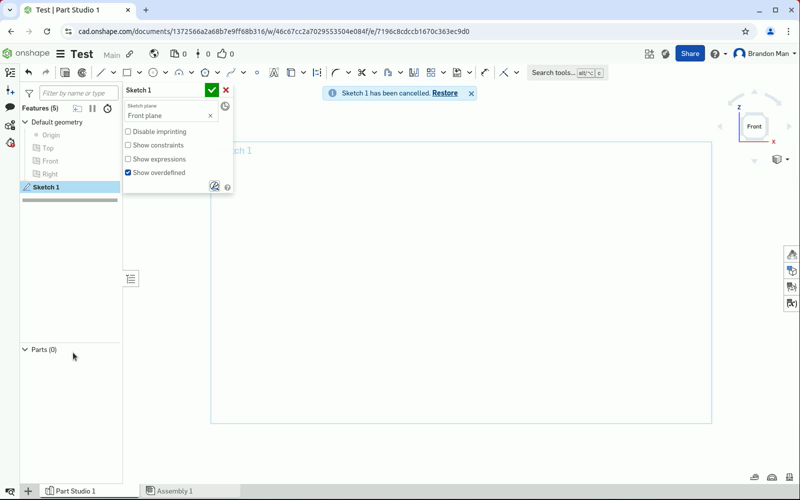
key(l)
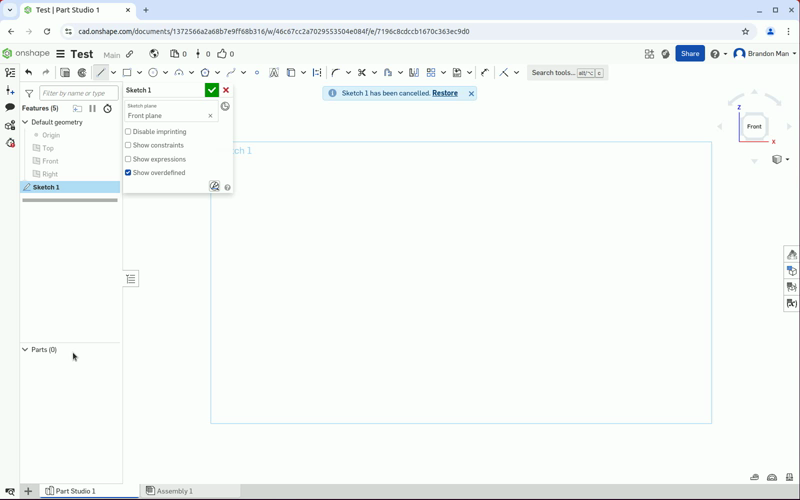
key_down(shift)
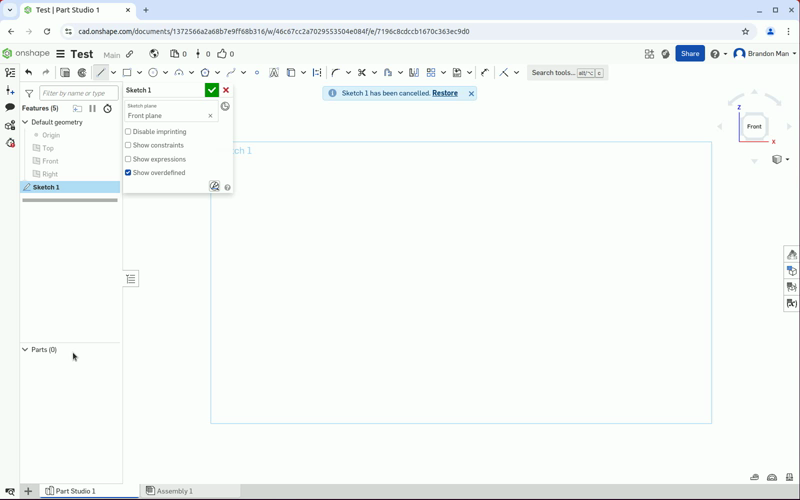
mouse_move(374, 395)
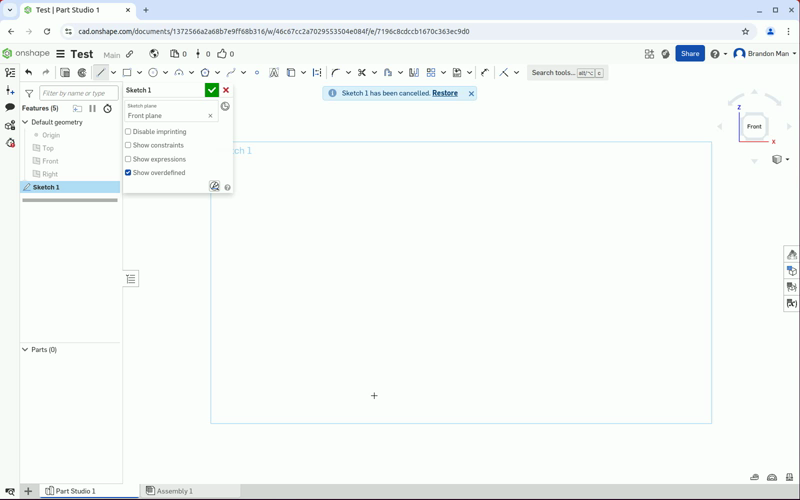
click(374, 395)
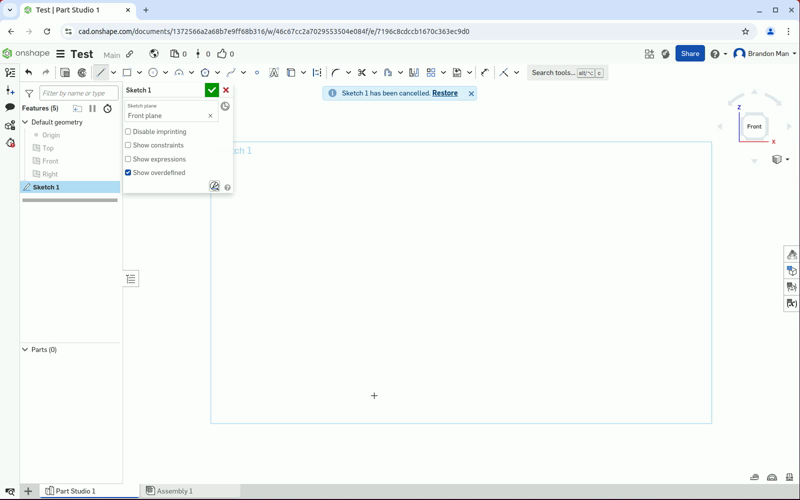
key_up(shift)
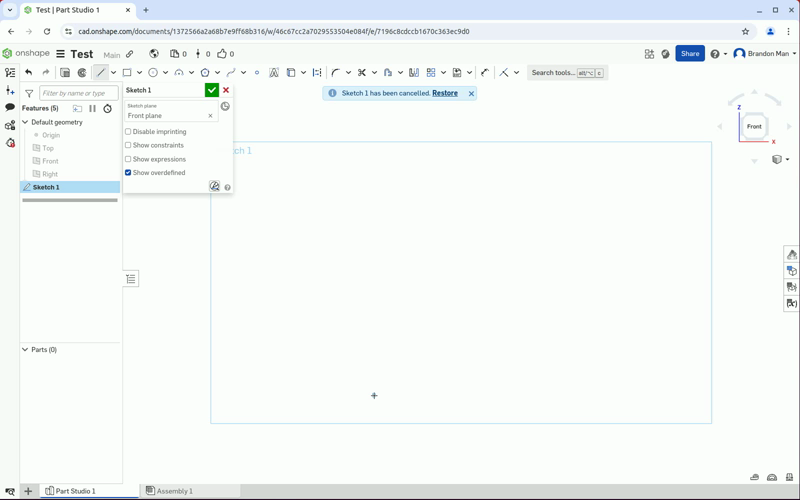
key_down(shift)
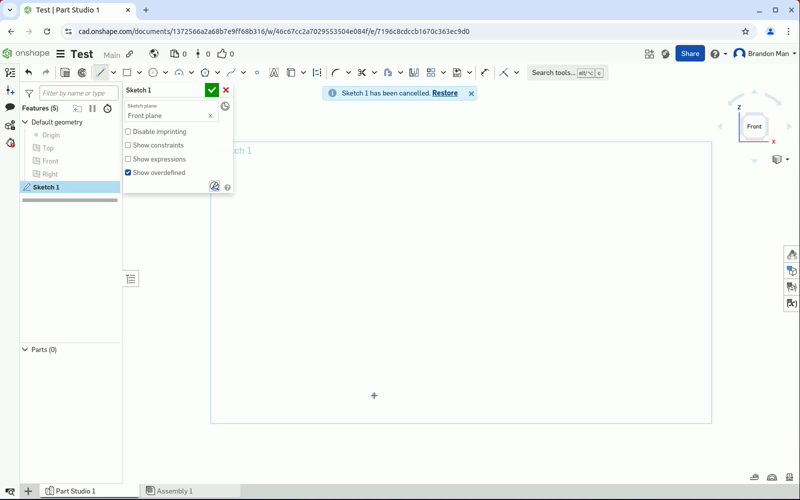
mouse_move(455, 395)
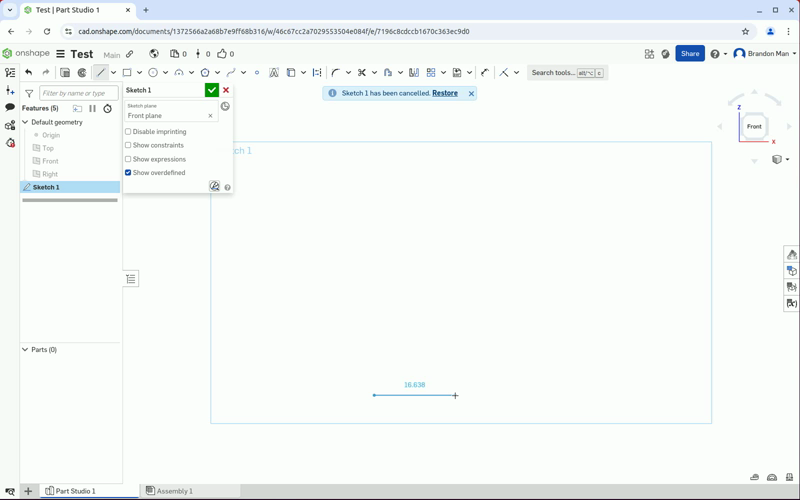
click(455, 395)
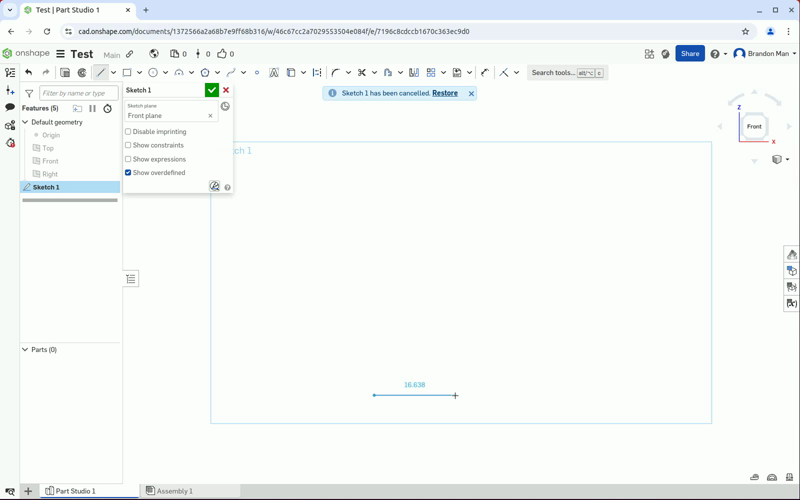
key_up(shift)
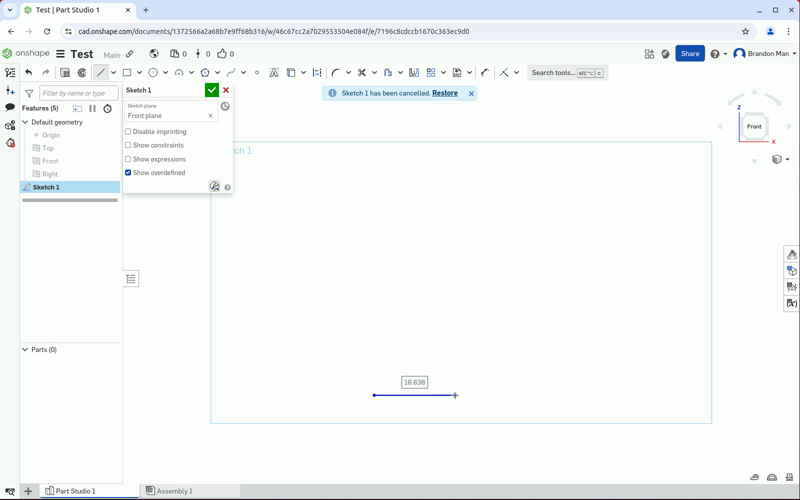
key_down(shift)
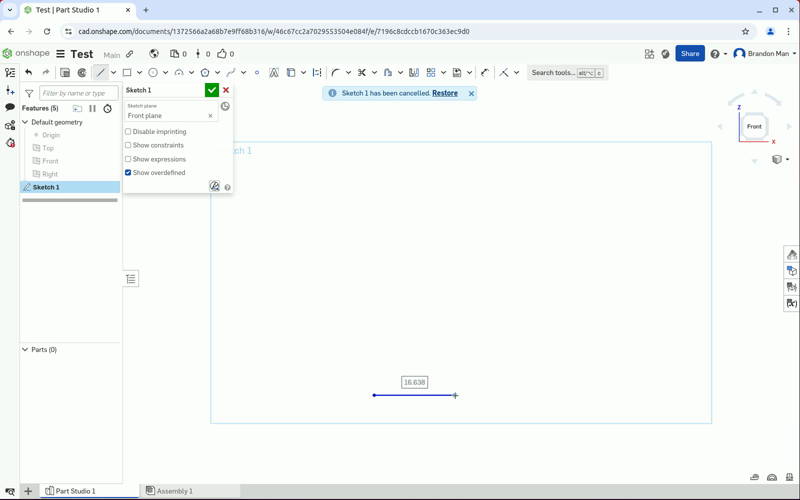
mouse_move(485, 395)
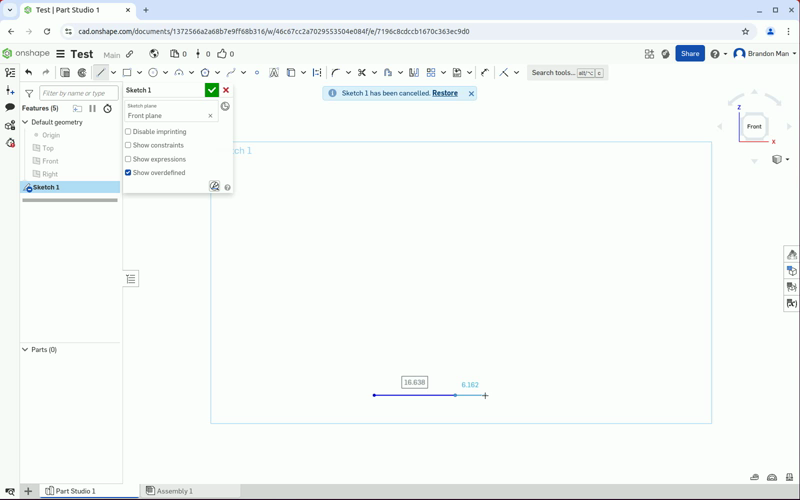
mouse_move(455, 375)
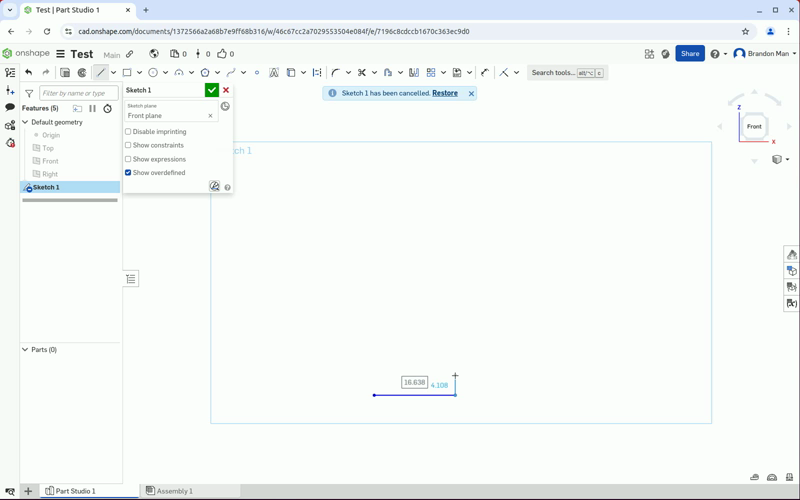
click(455, 375)
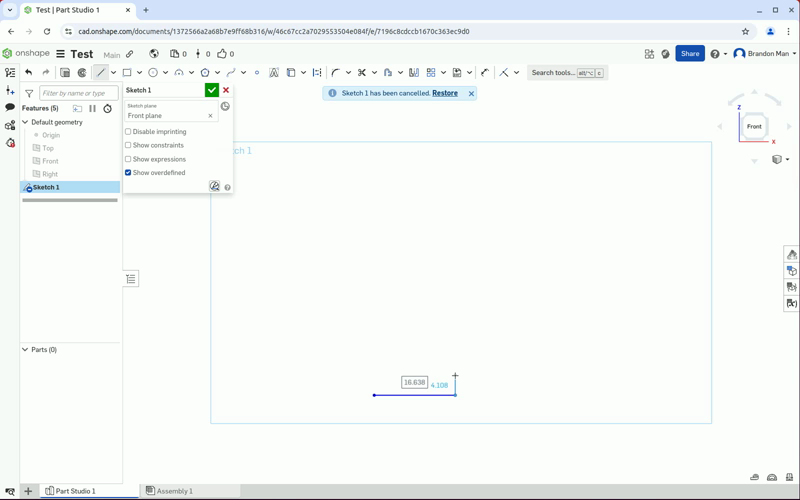
key_up(shift)
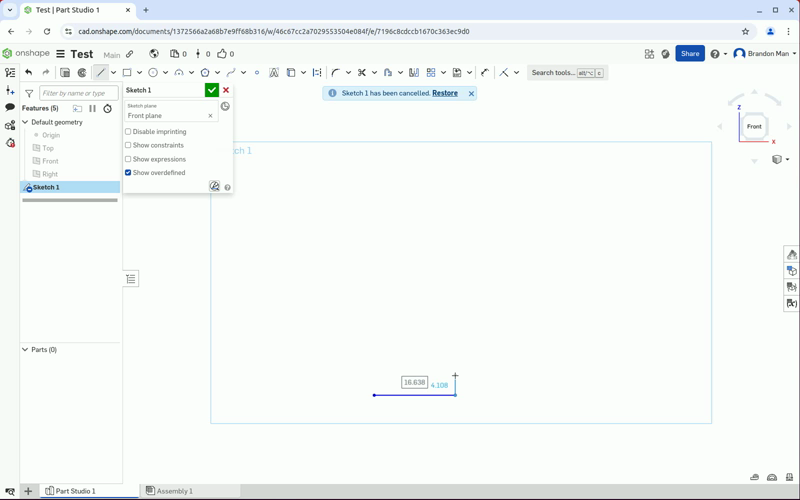
key_down(shift)
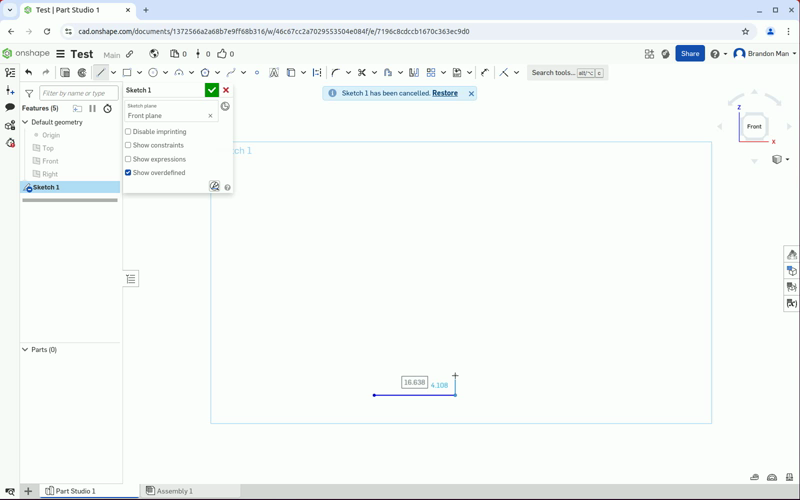
mouse_move(374, 375)
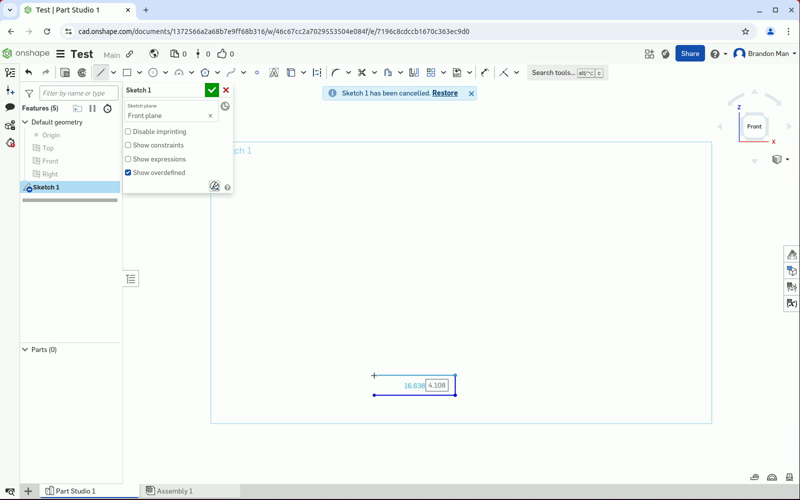
click(374, 375)
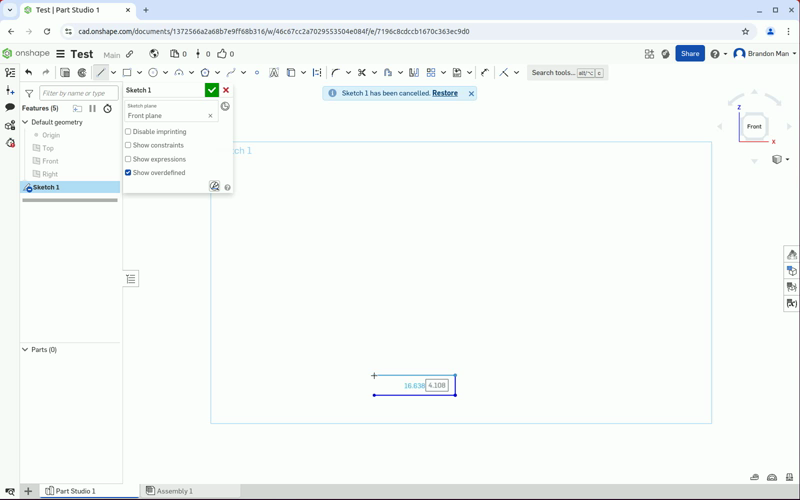
key_up(shift)
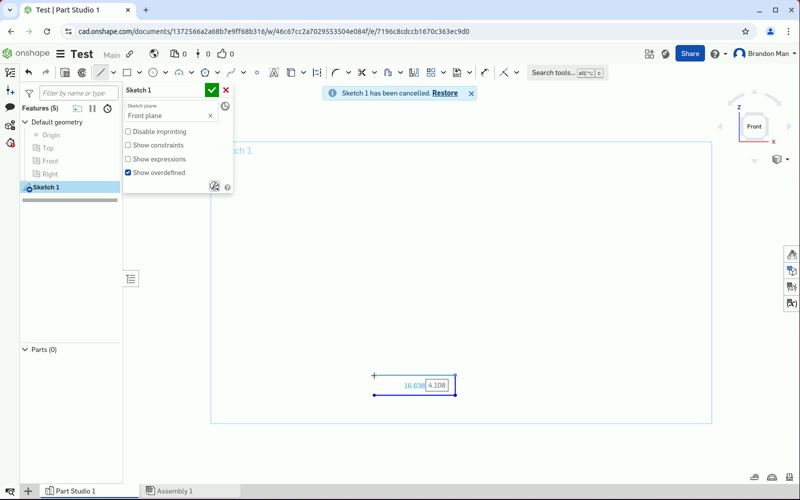
mouse_move(404, 375)
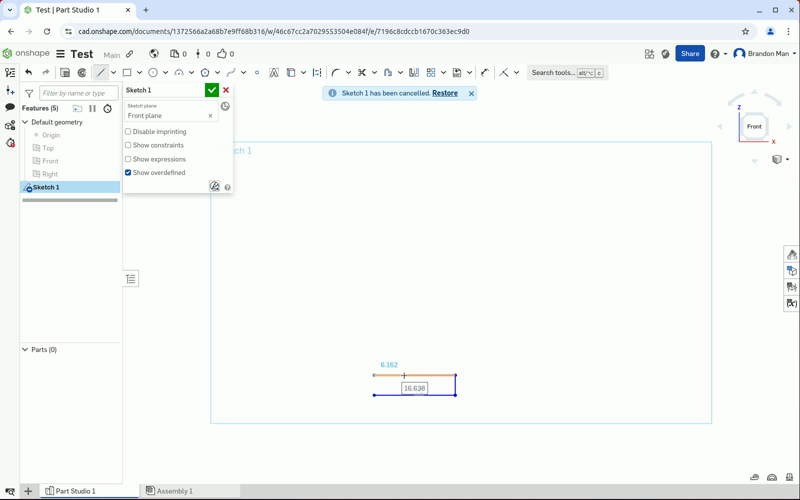
key_down(shift)
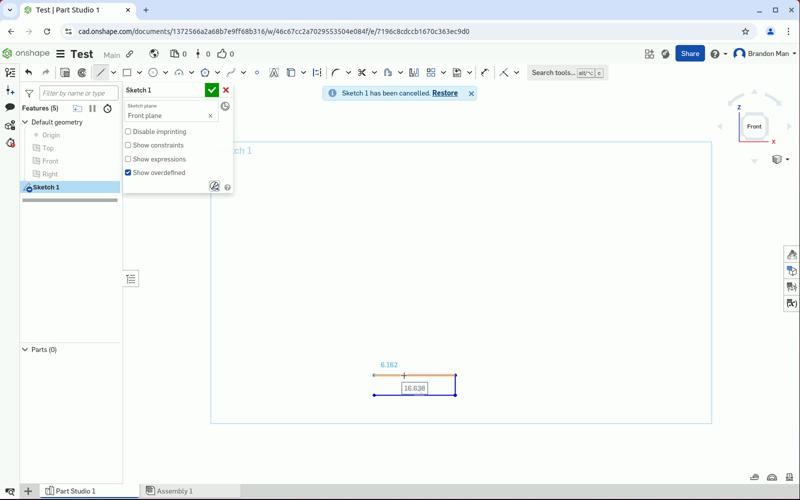
mouse_move(374, 395)
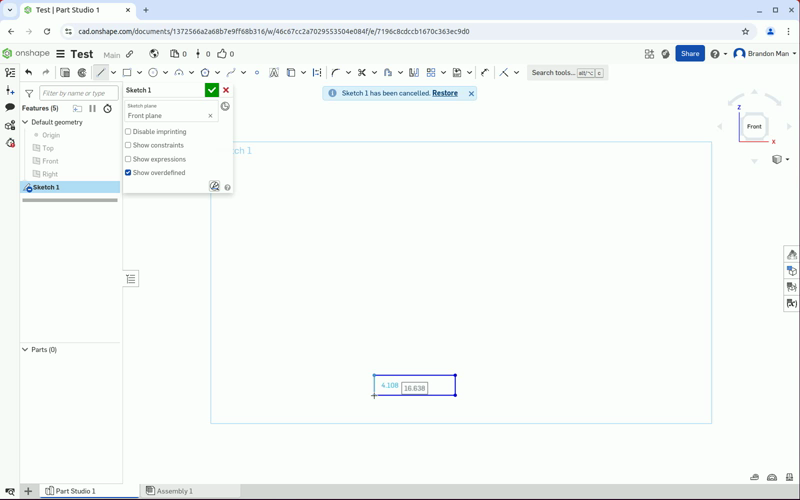
key_up(shift)
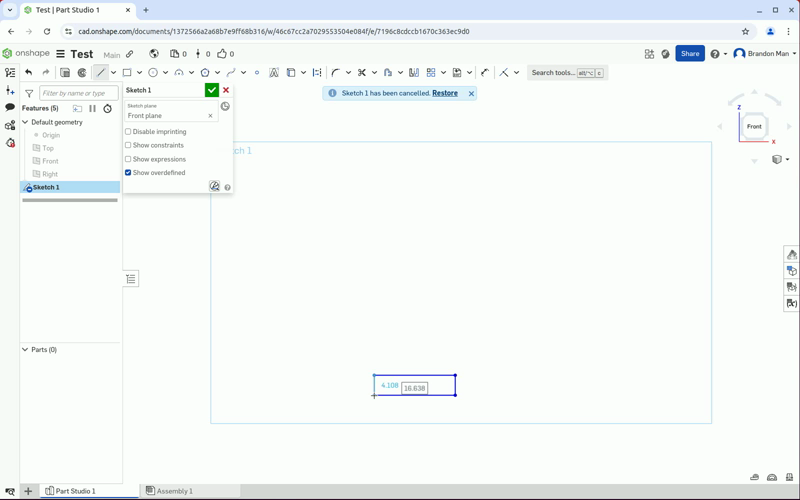
click(374, 395)
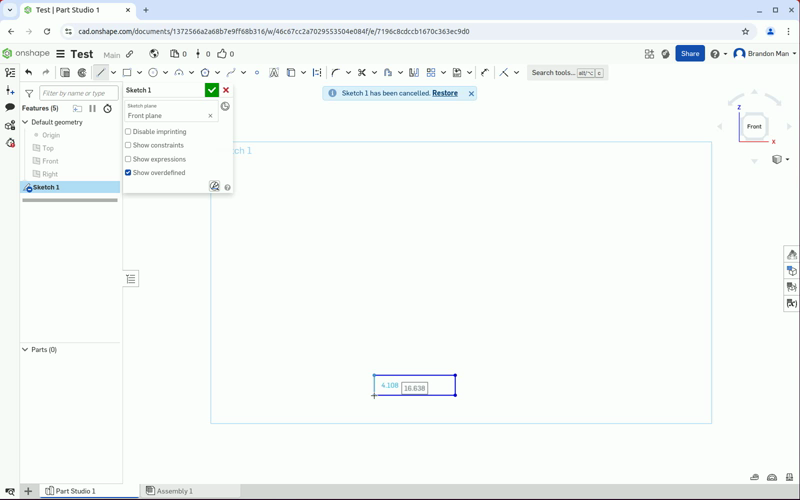
key(esc)
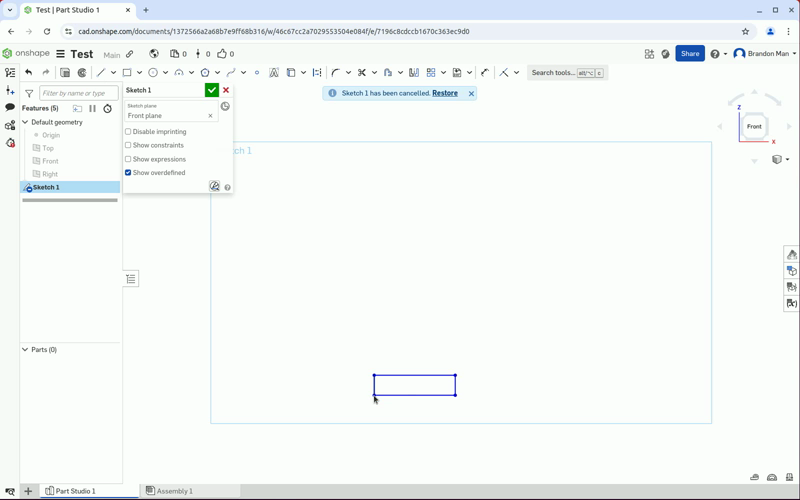
mouse_move(439, 380)
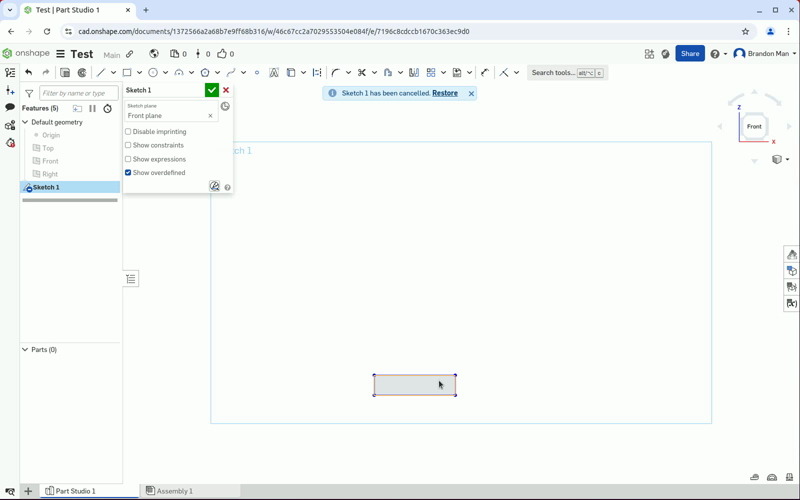
scroll(6)
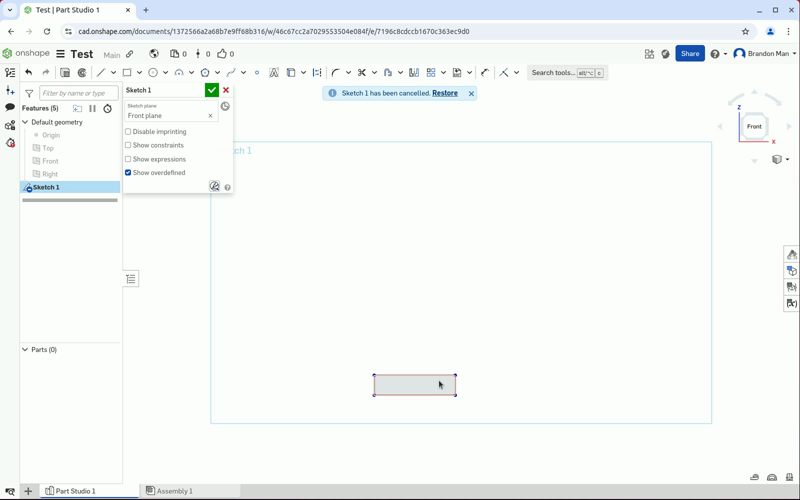
scroll(6)
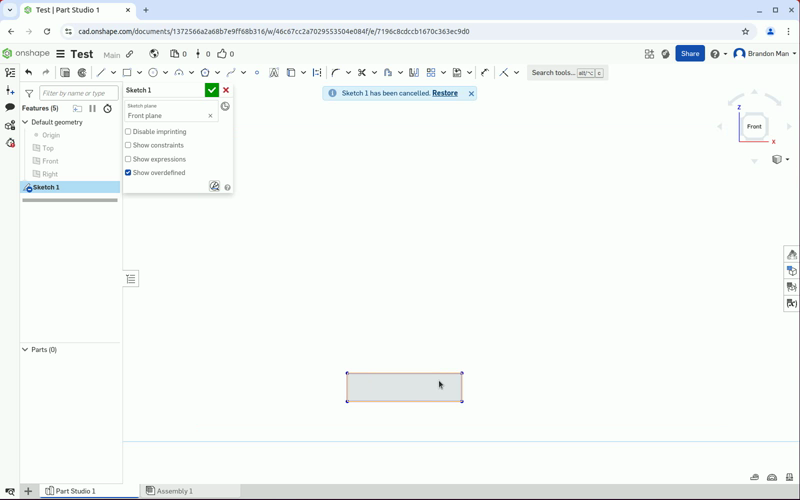
scroll(6)
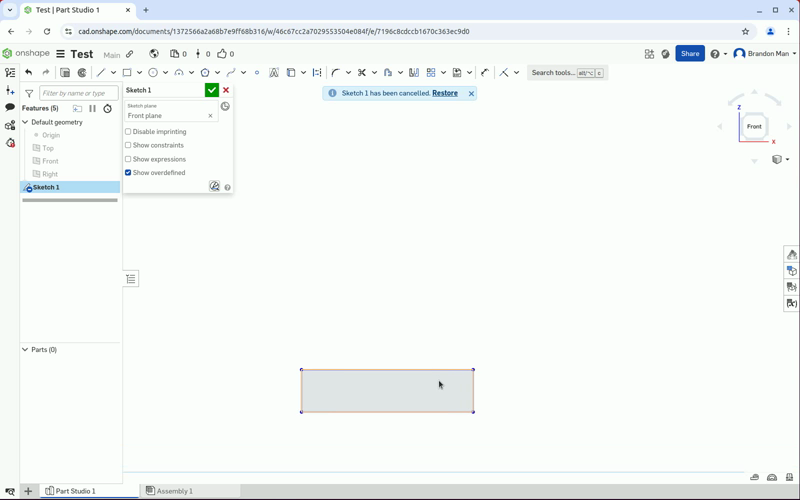
scroll(6)
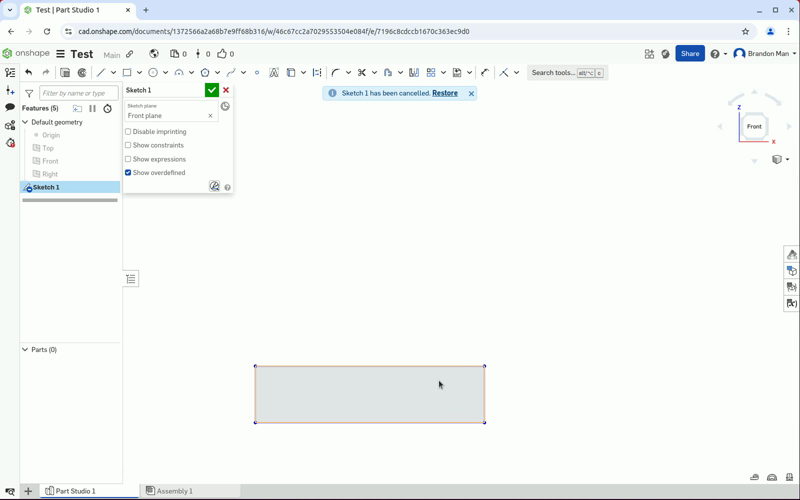
scroll(6)
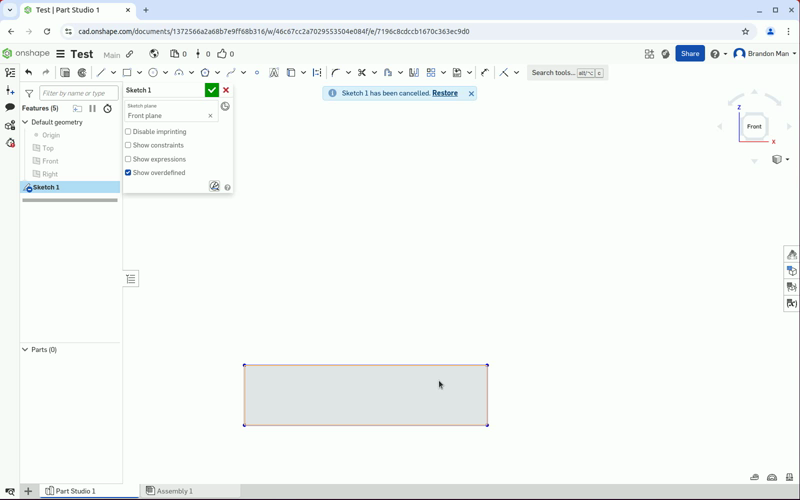
scroll(6)
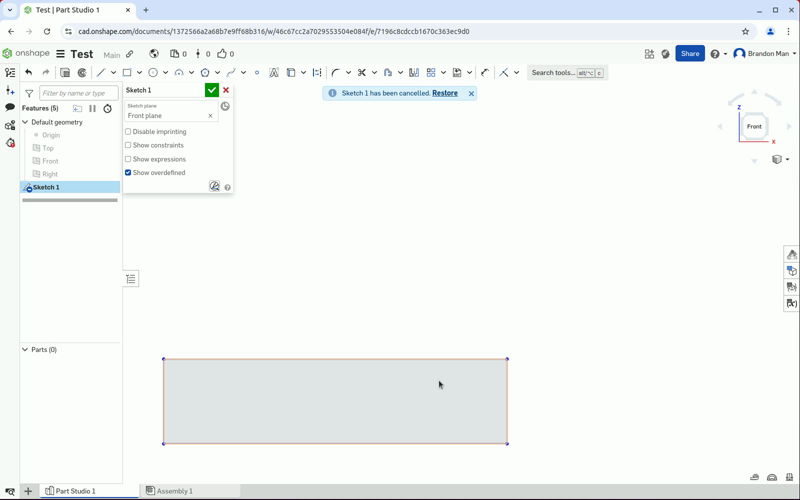
scroll(6)
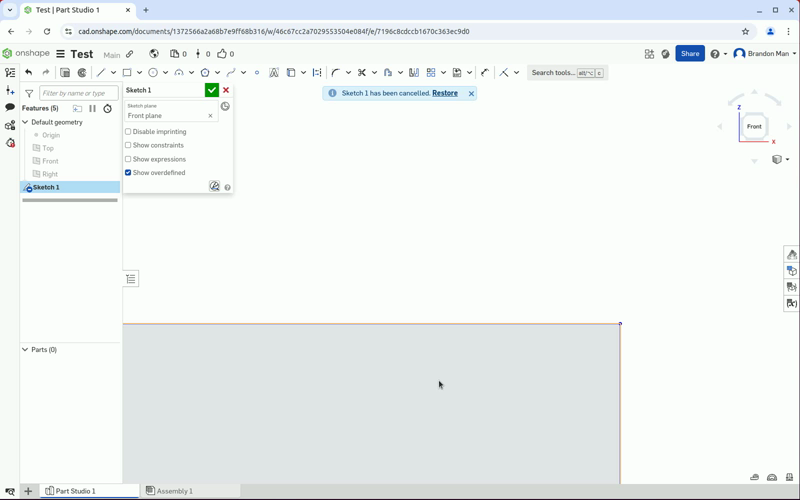
click(439, 380)
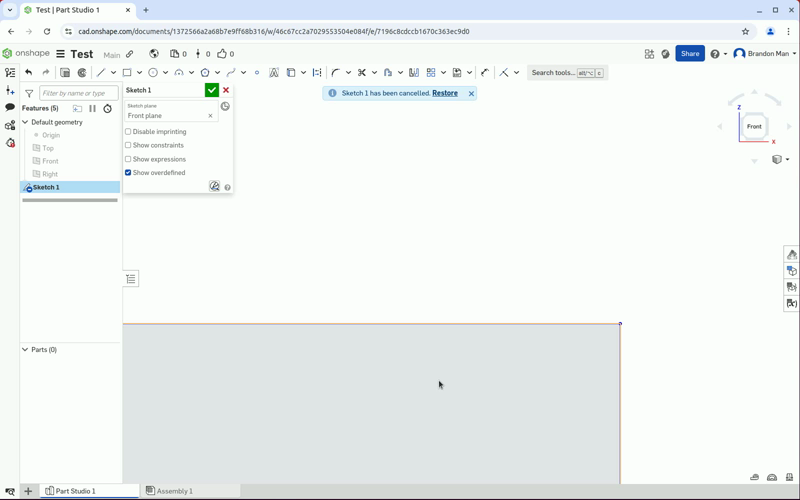
scroll(-6)
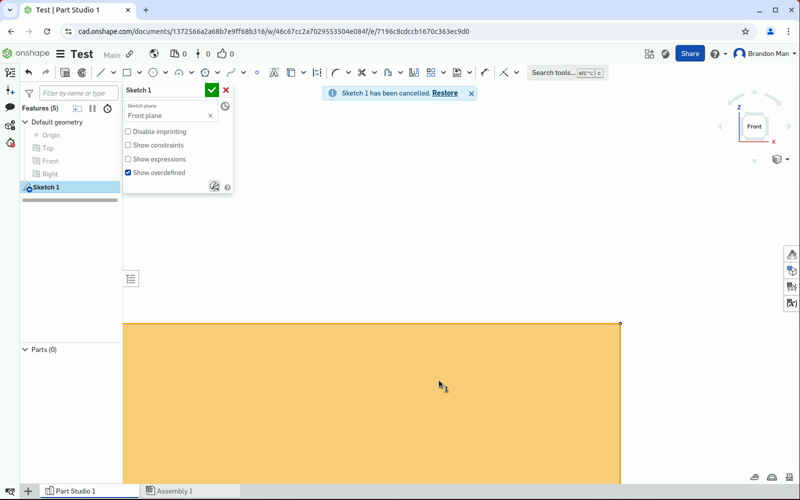
scroll(-6)
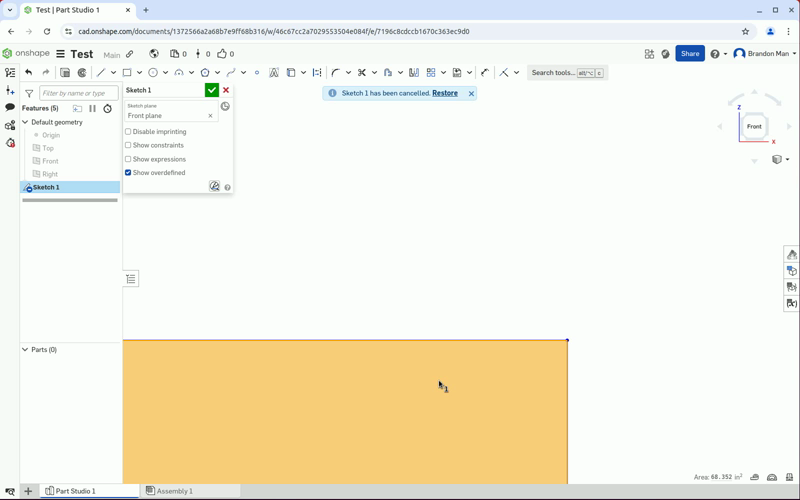
scroll(-6)
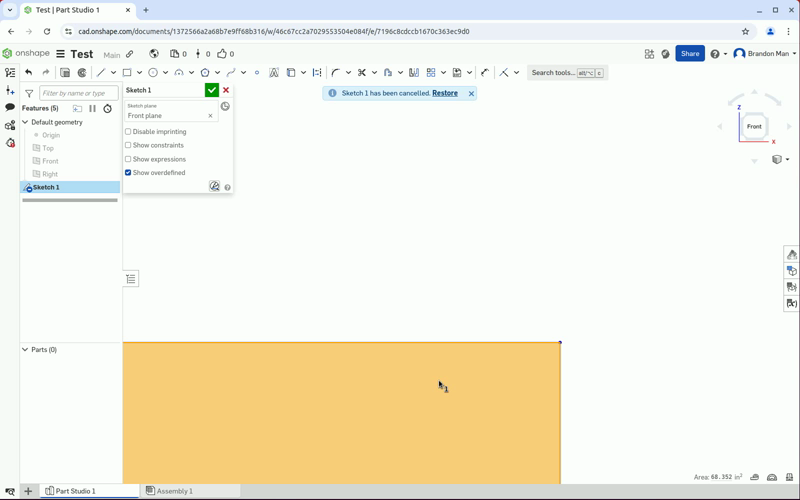
scroll(-6)
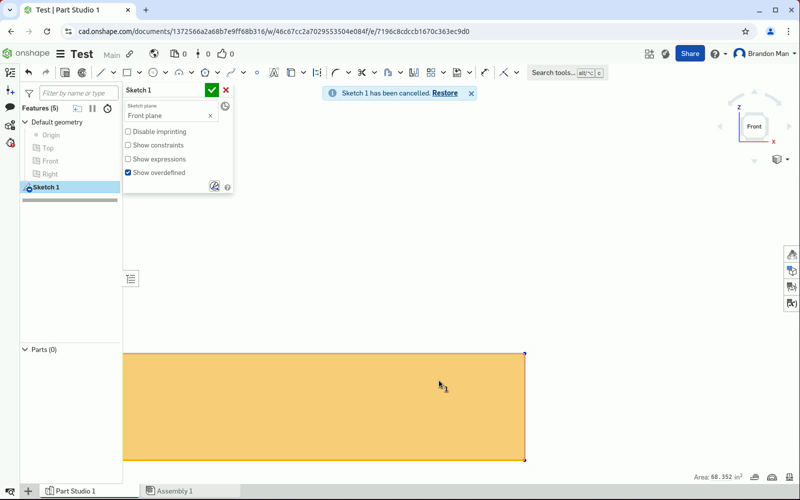
scroll(-6)
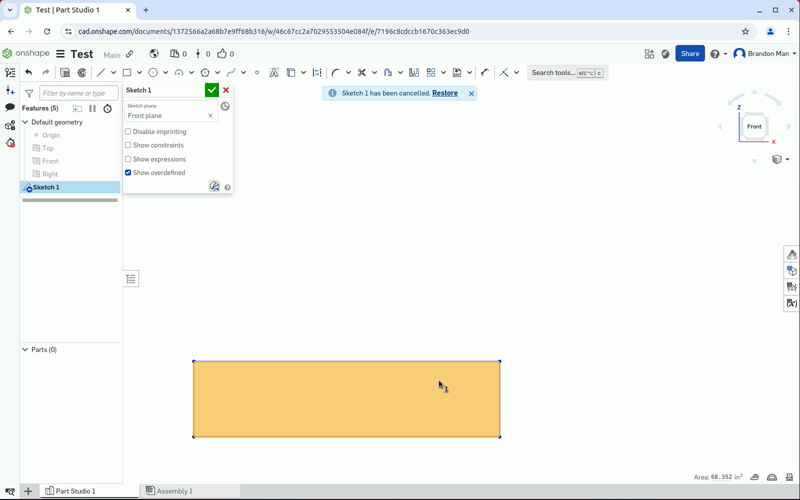
scroll(-6)
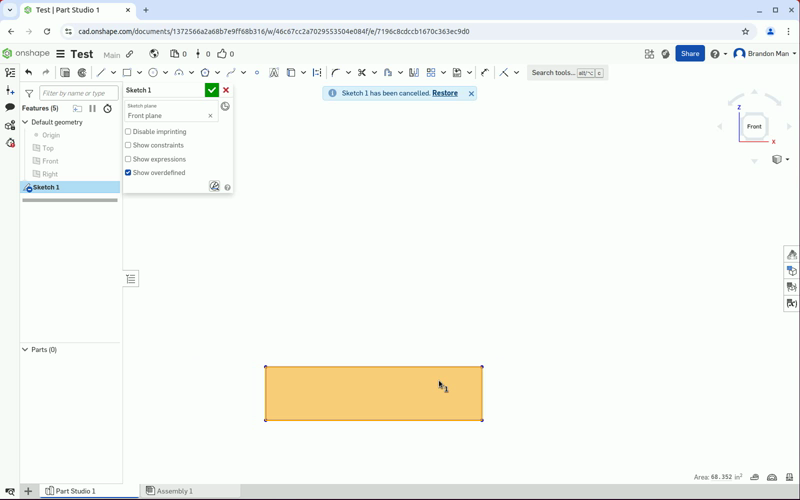
scroll(-6)
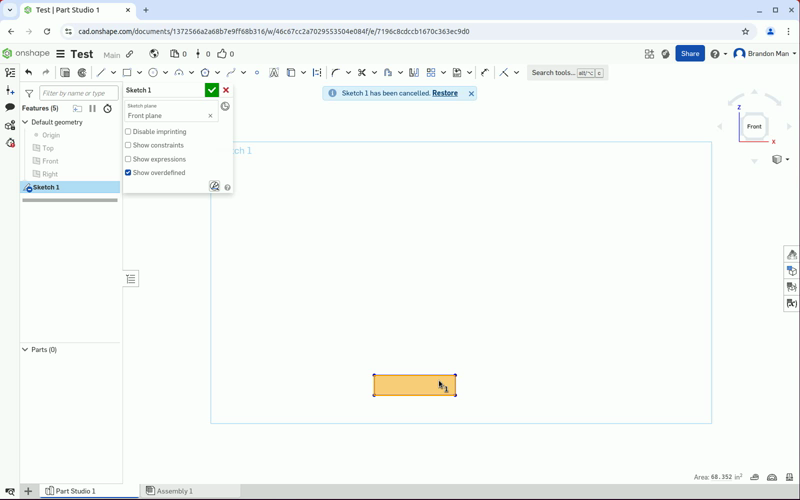
mouse_move(73, 352)
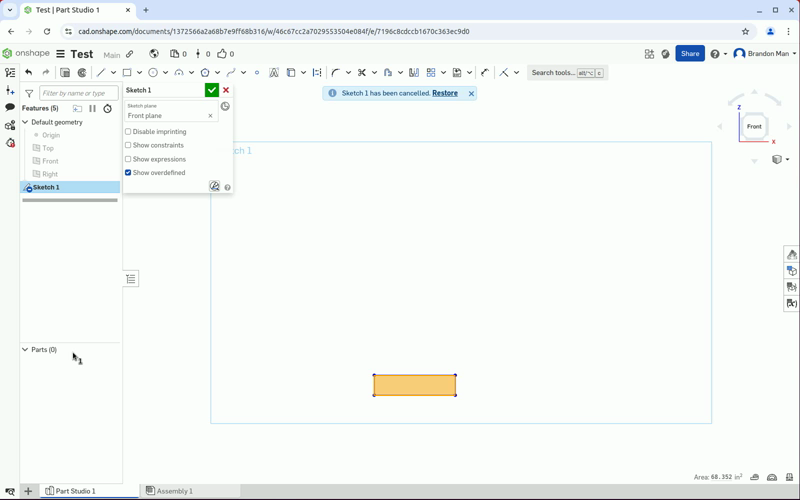
key(shift+y)
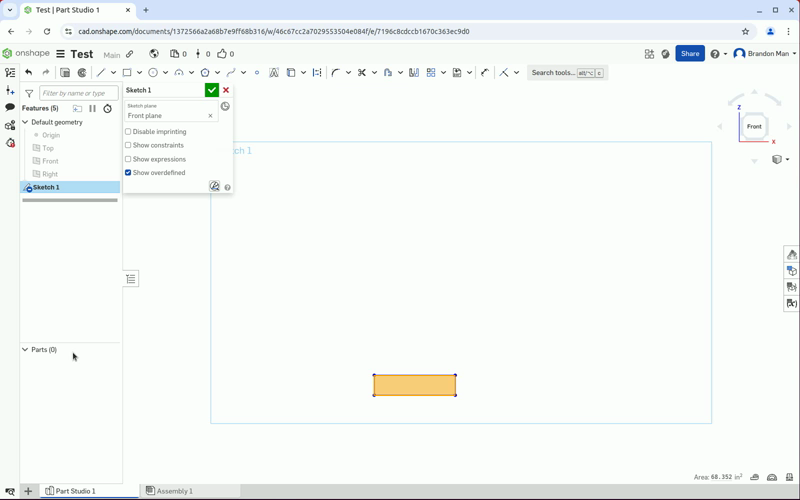
key(shift+e)
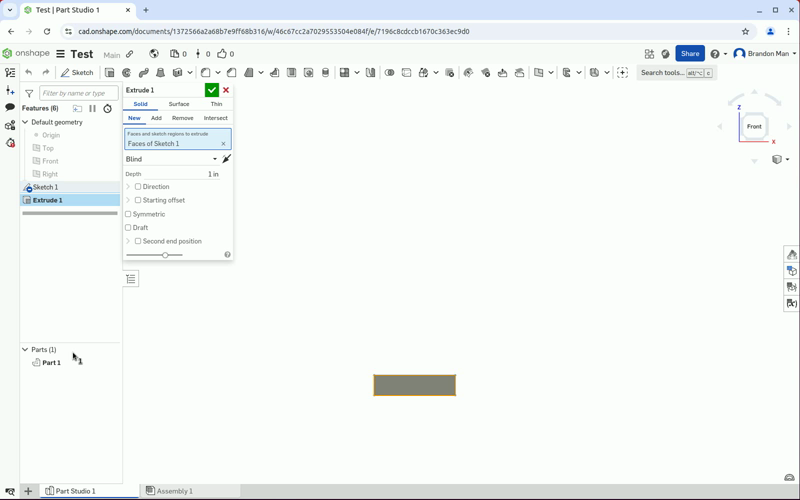
mouse_move(143, 106)
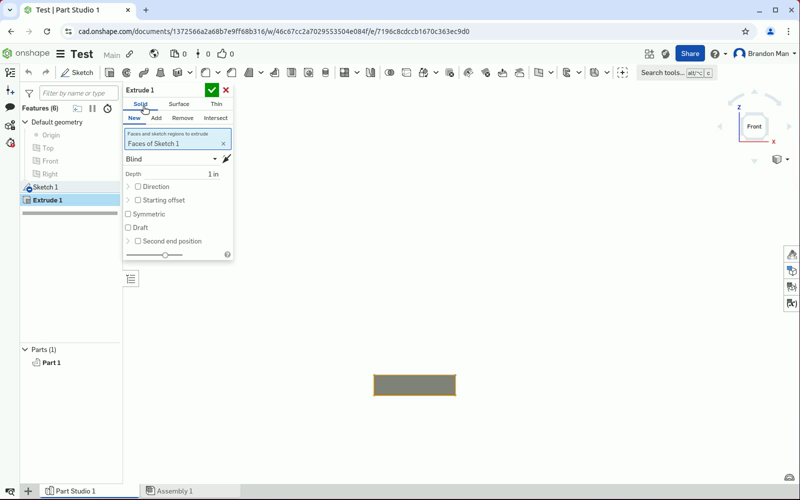
click(143, 106)
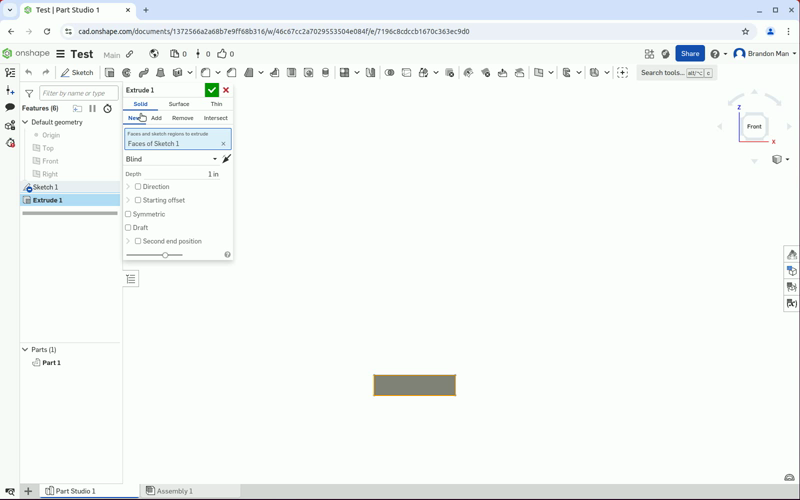
mouse_move(137, 120)
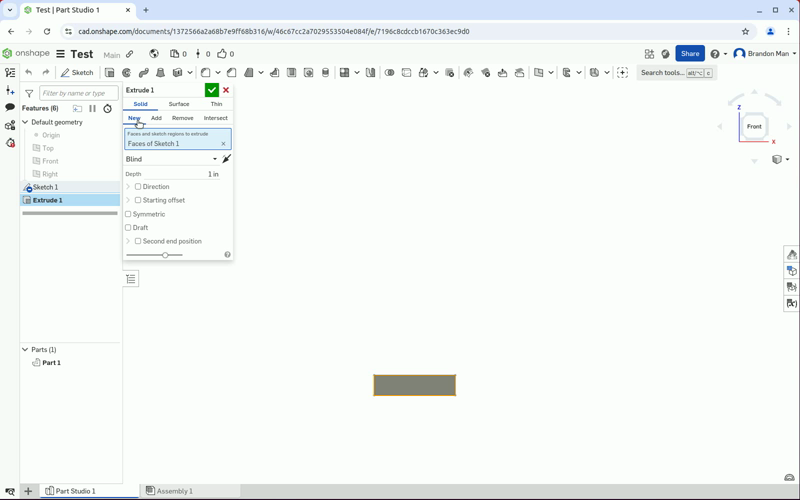
click(137, 120)
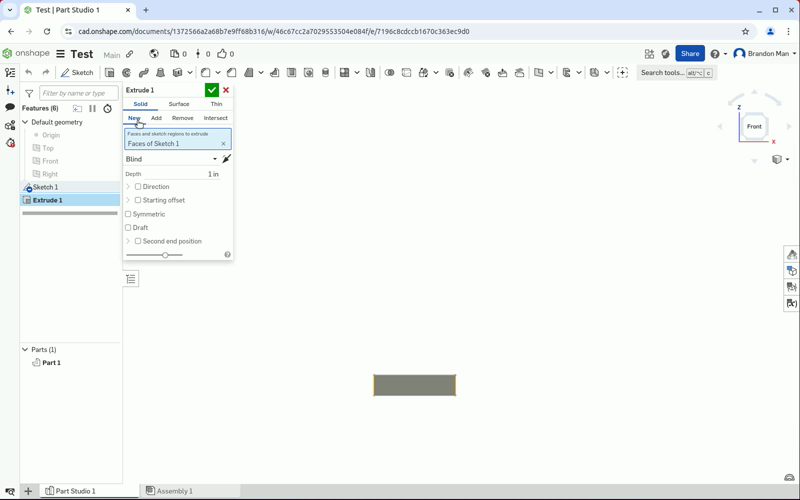
key(tab, 4)
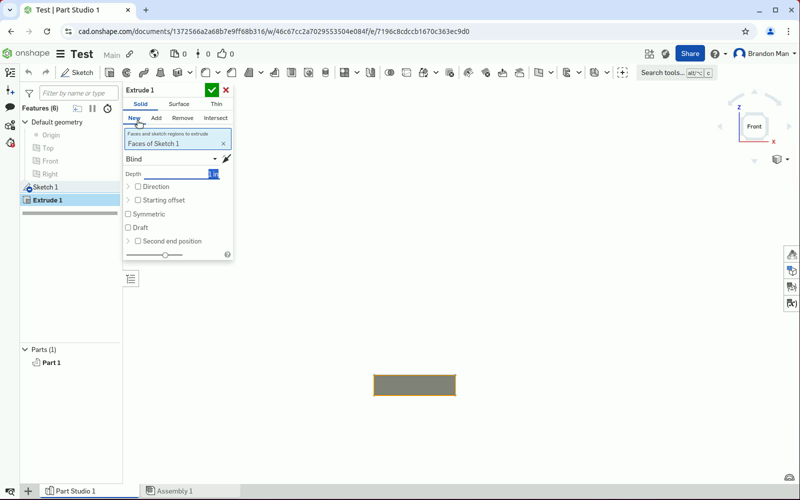
text(2.166)
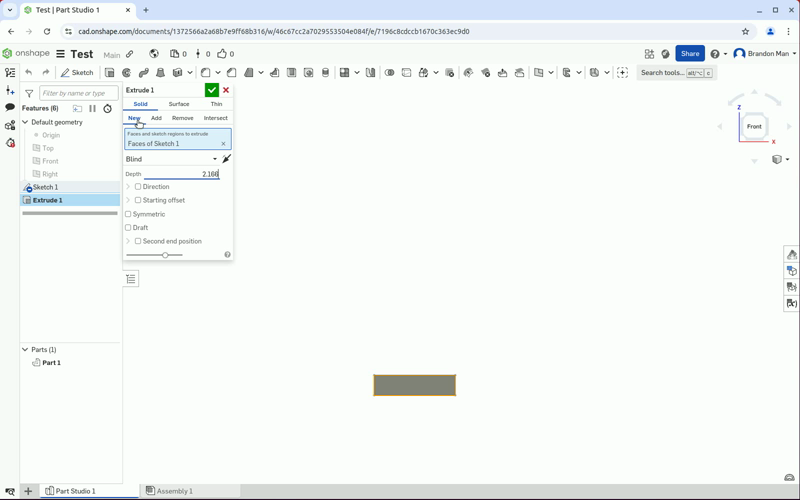
key(enter)
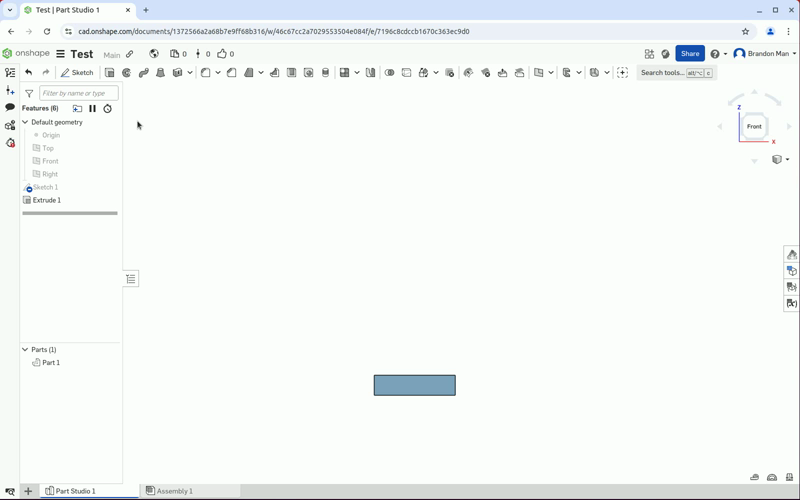
key(shift+h)
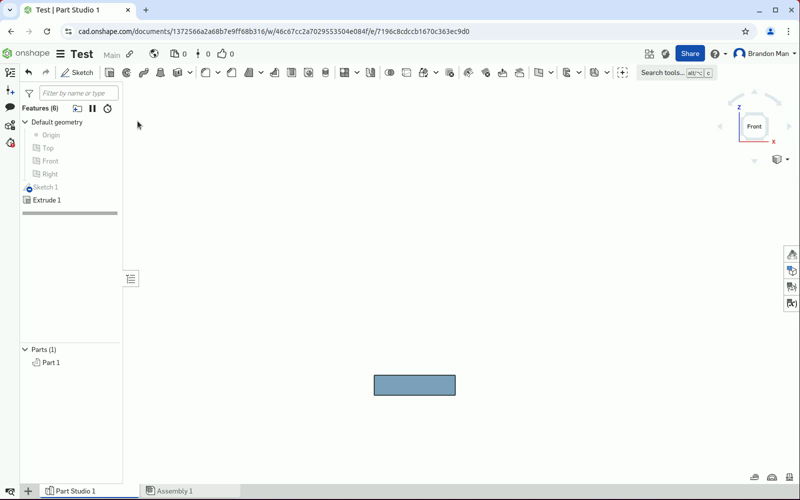
key(shift+h)
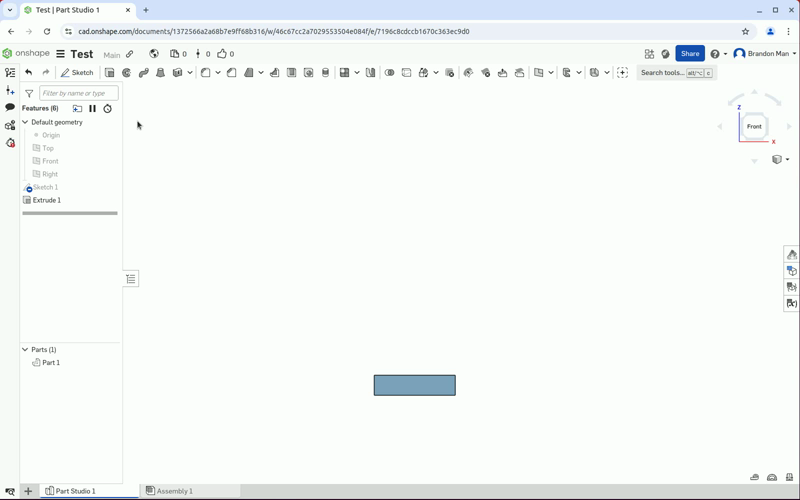
mouse_move(73, 189)
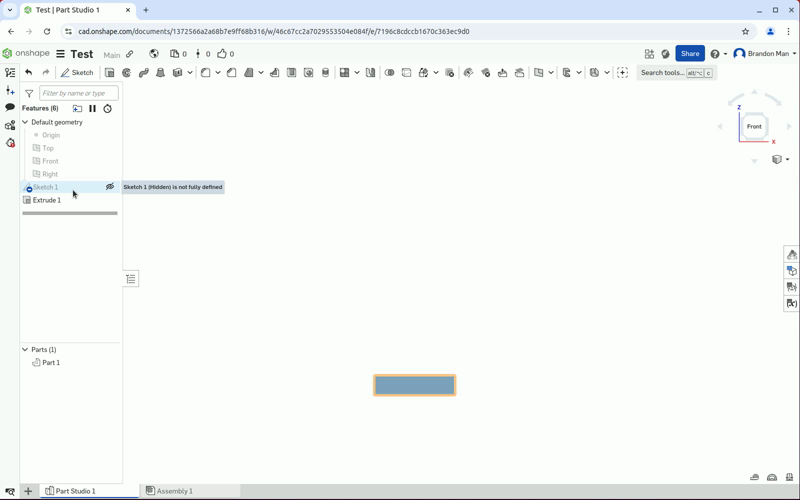
click(73, 189)
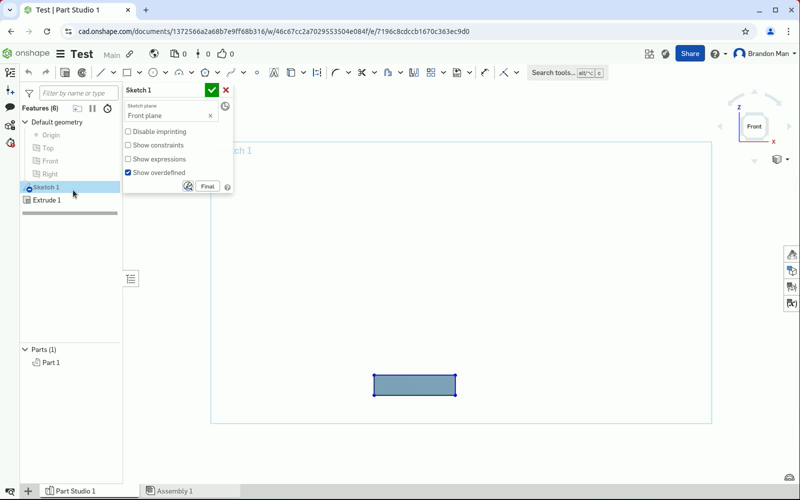
mouse_move(229, 92)
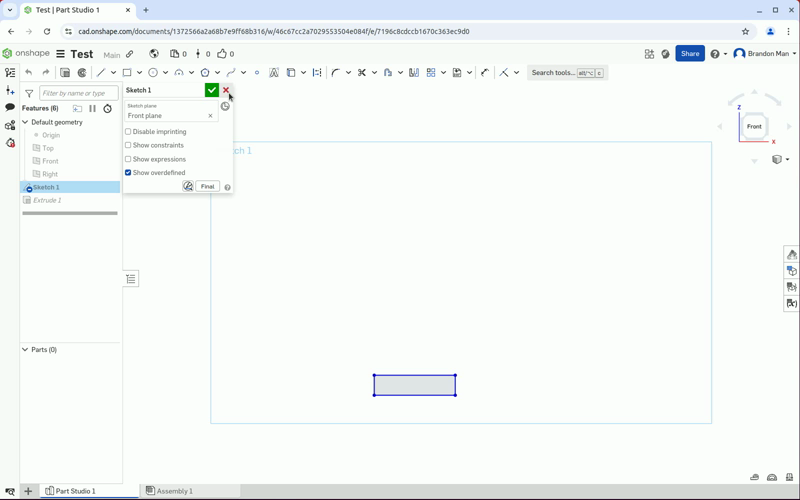
click(229, 92)
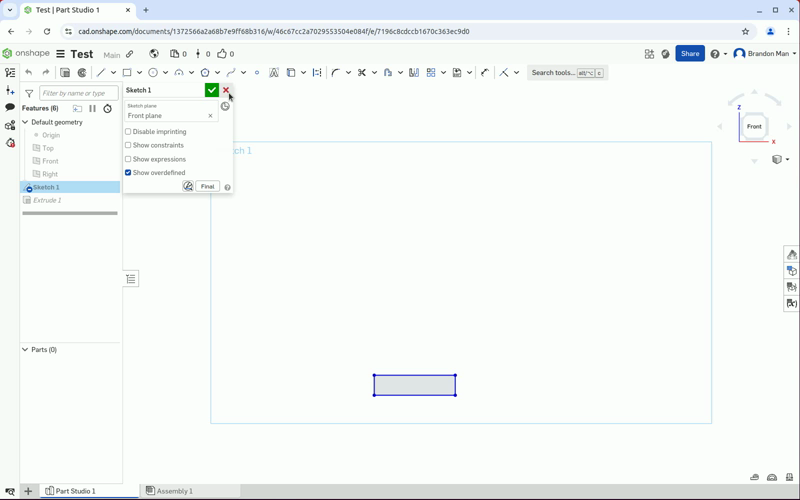
key(shift+s)
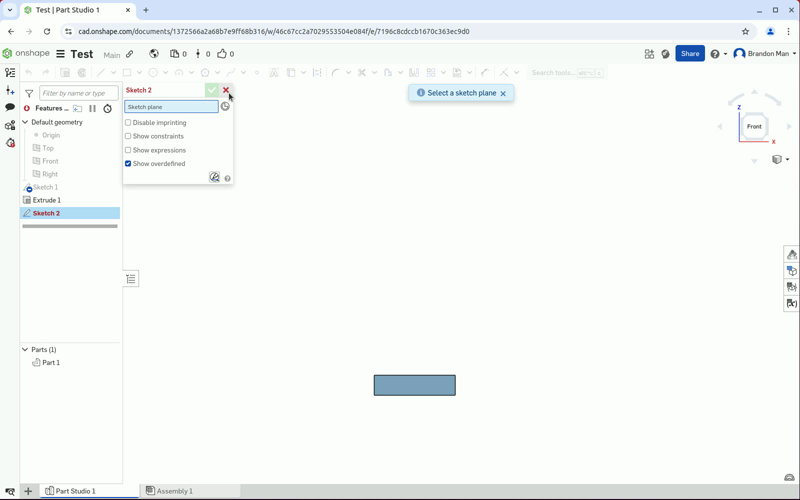
mouse_move(73, 163)
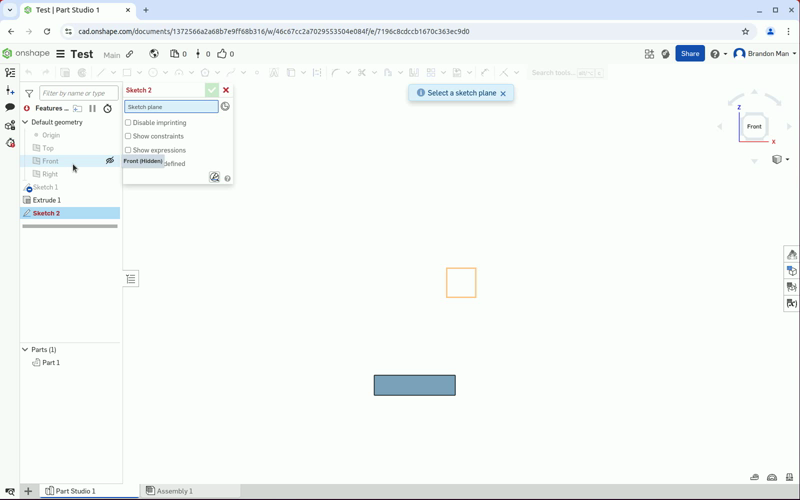
click(73, 163)
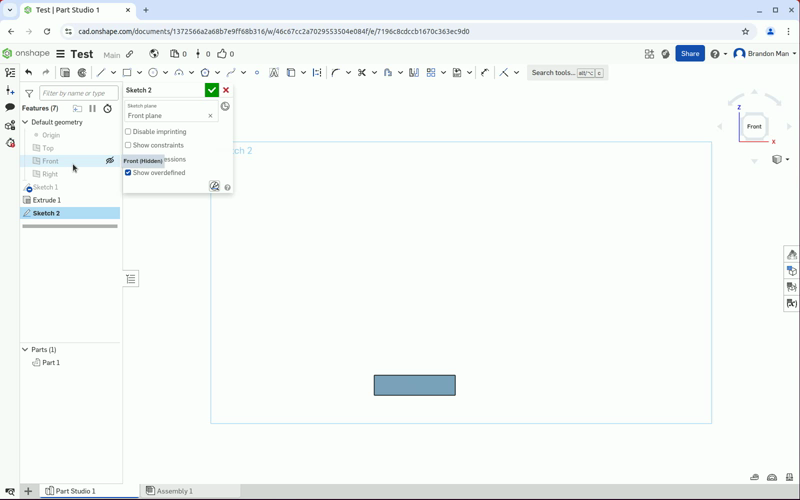
mouse_move(73, 352)
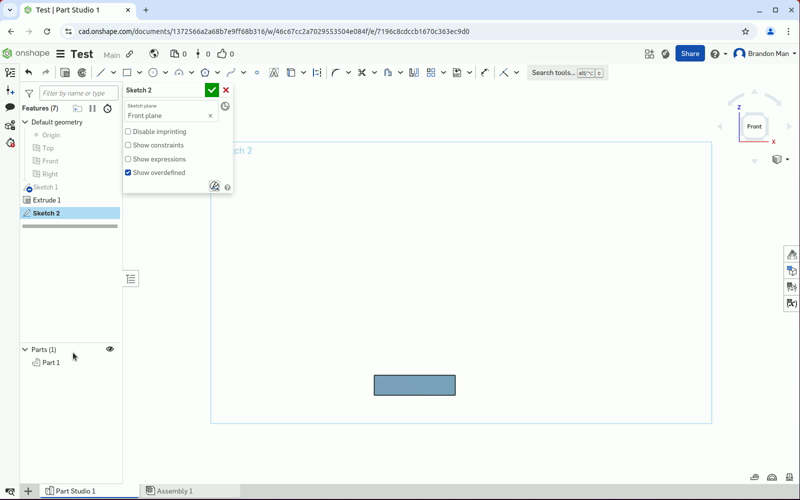
key(y)
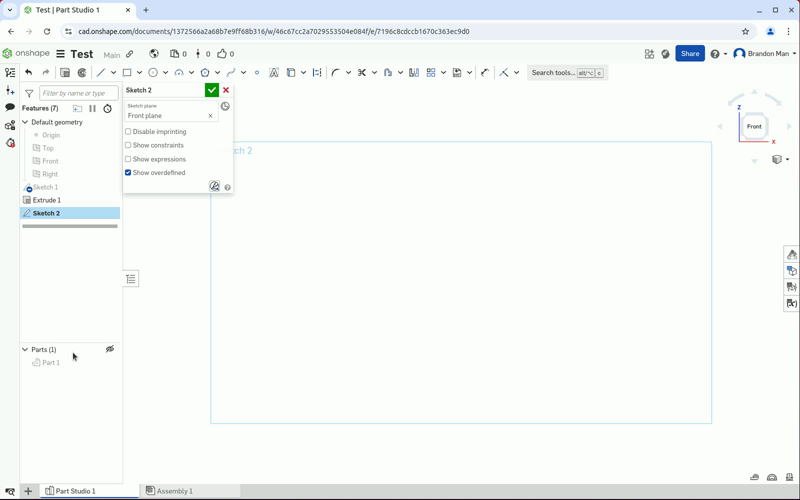
key(l)
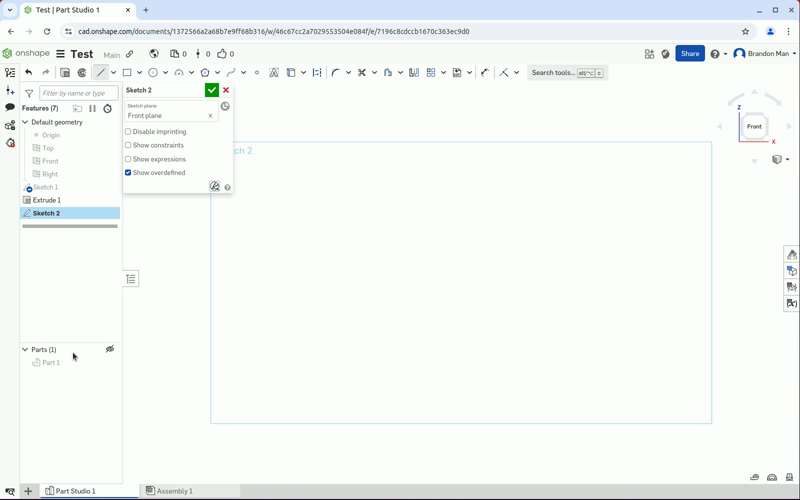
key_down(shift)
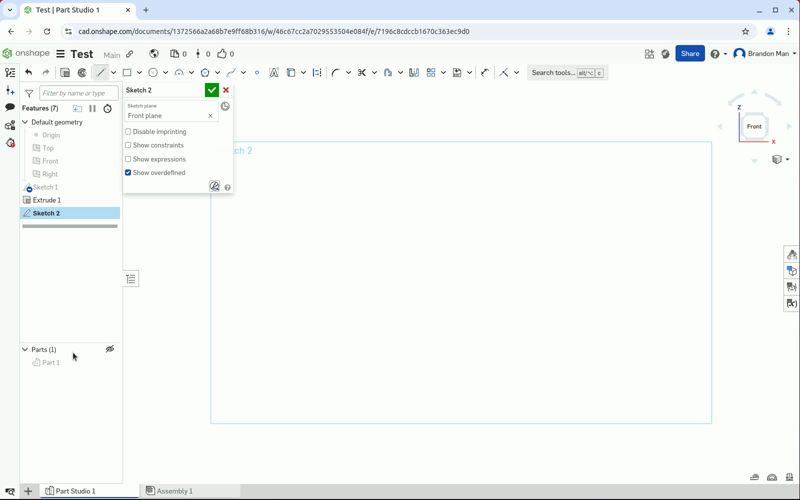
mouse_move(374, 395)
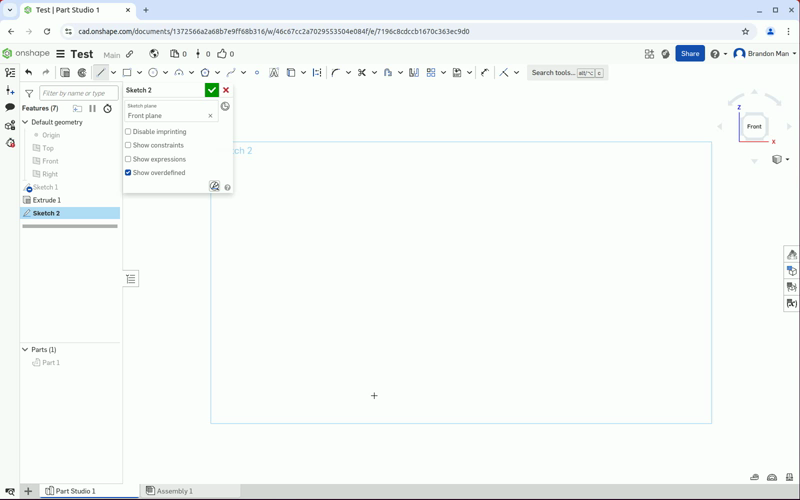
click(374, 395)
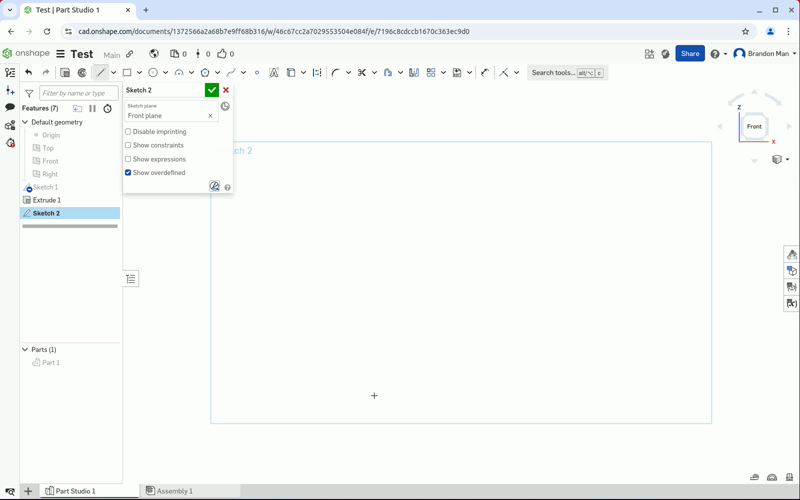
key_up(shift)
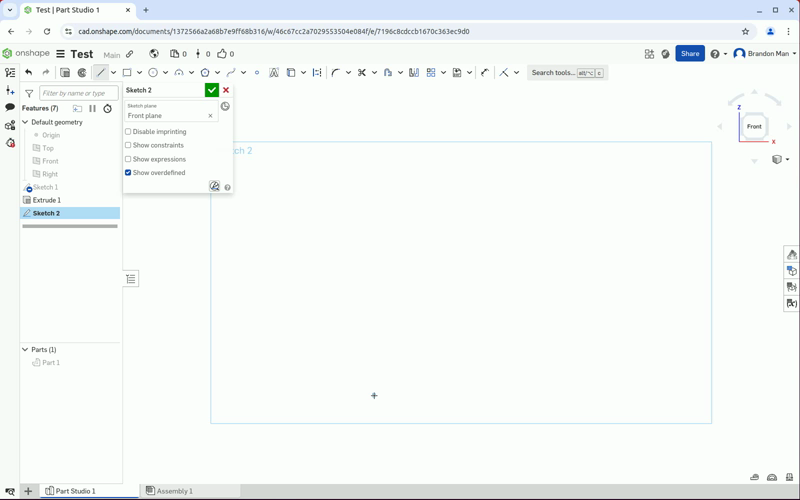
key_down(shift)
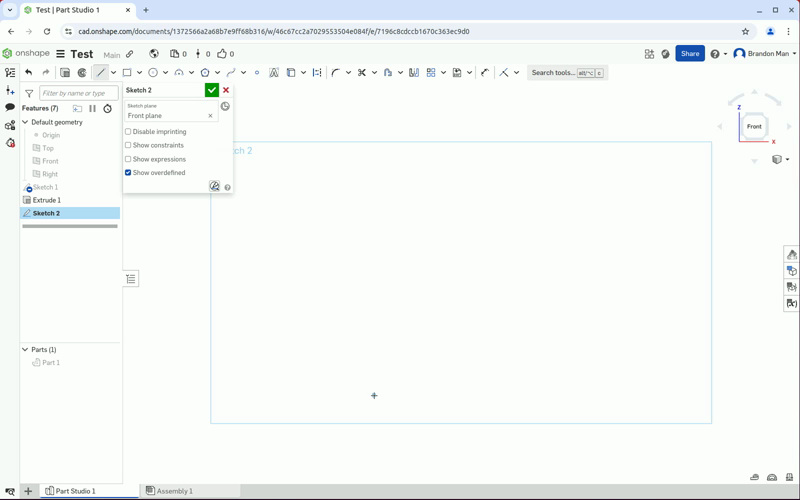
mouse_move(455, 395)
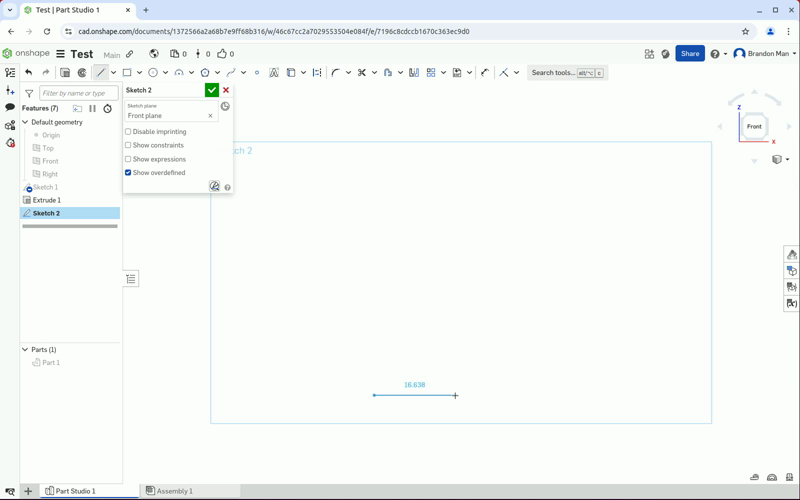
click(455, 395)
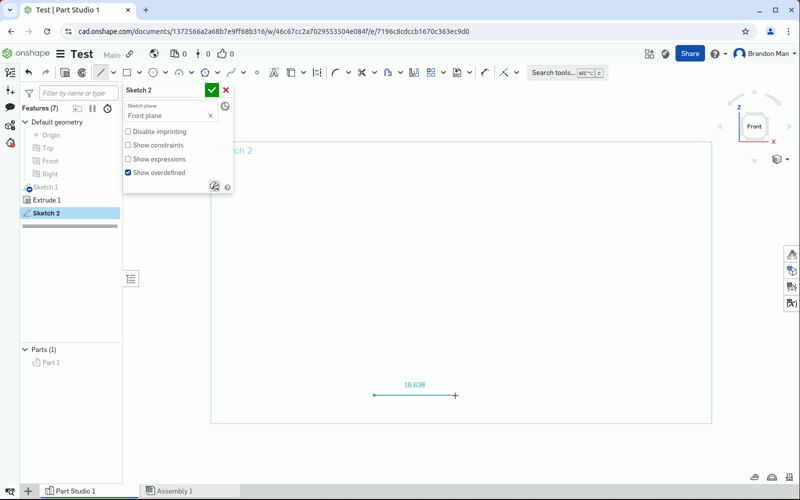
key_up(shift)
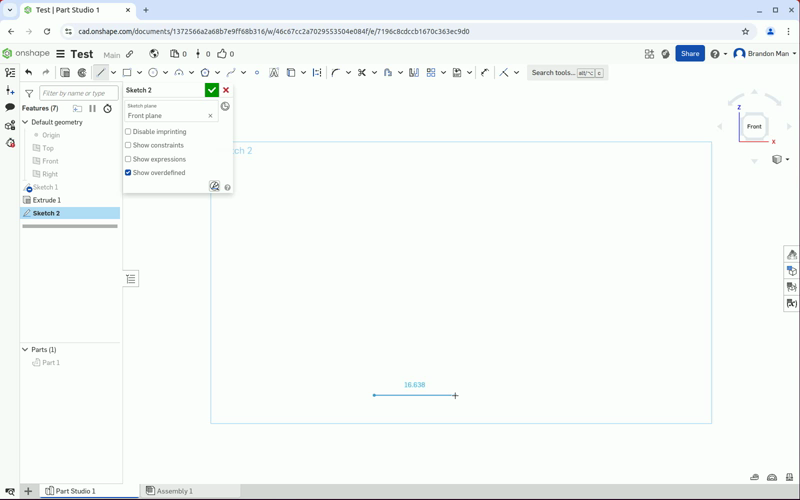
key_down(shift)
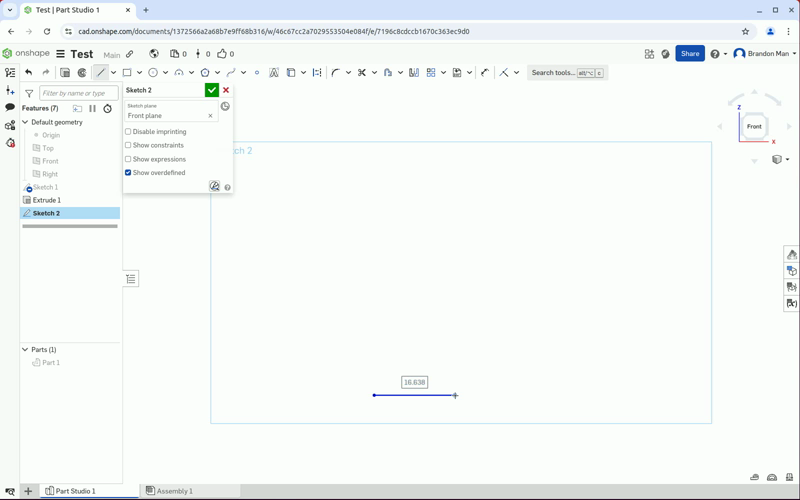
mouse_move(485, 395)
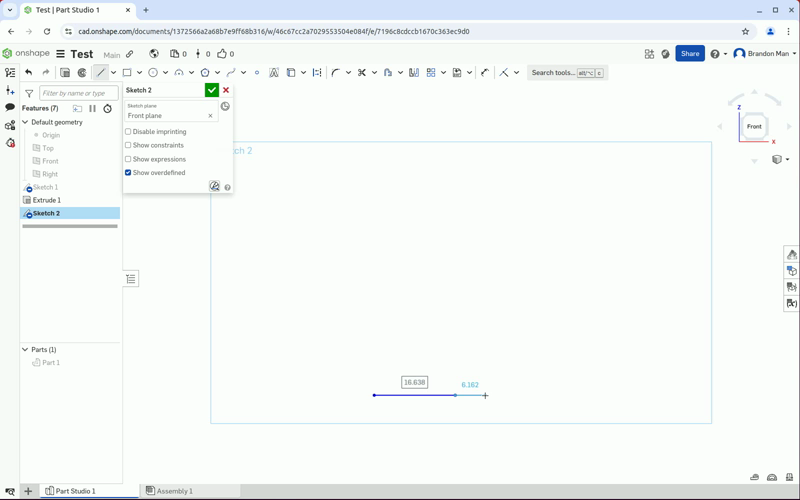
mouse_move(455, 375)
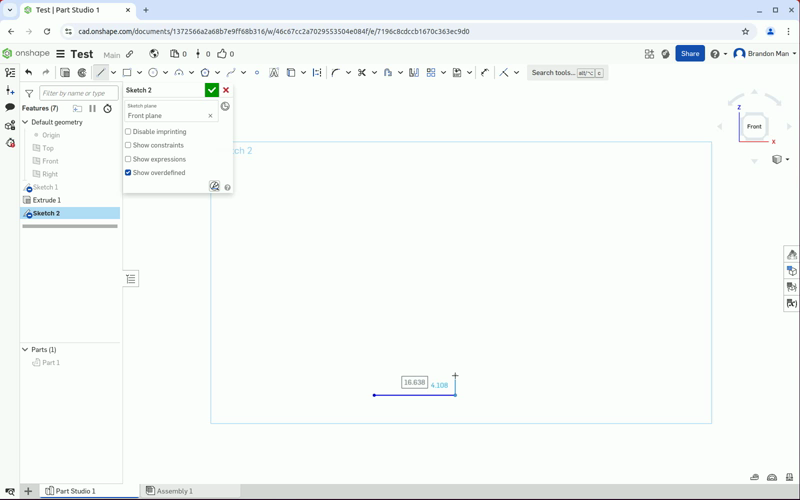
click(455, 375)
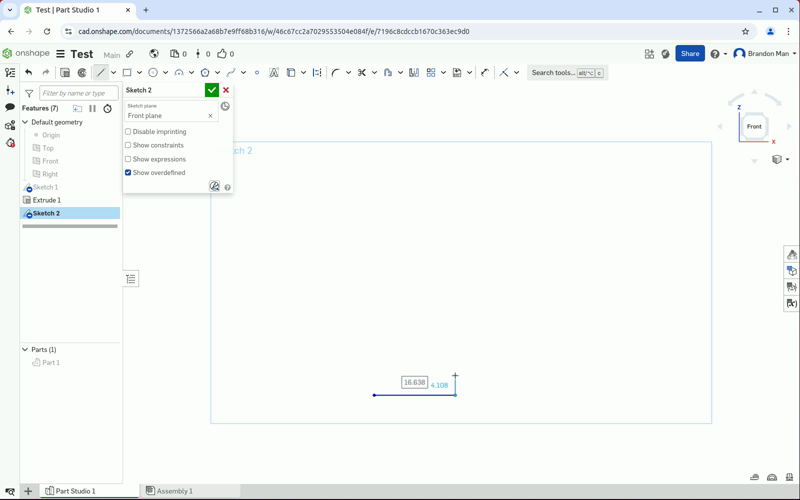
key_up(shift)
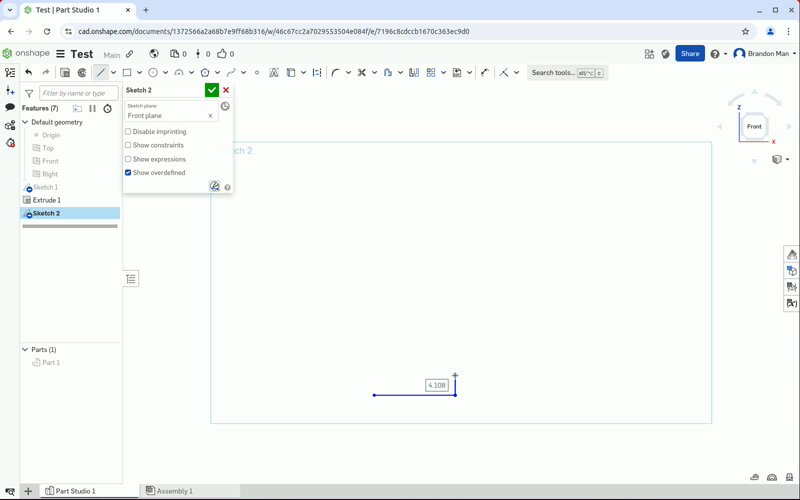
key_down(shift)
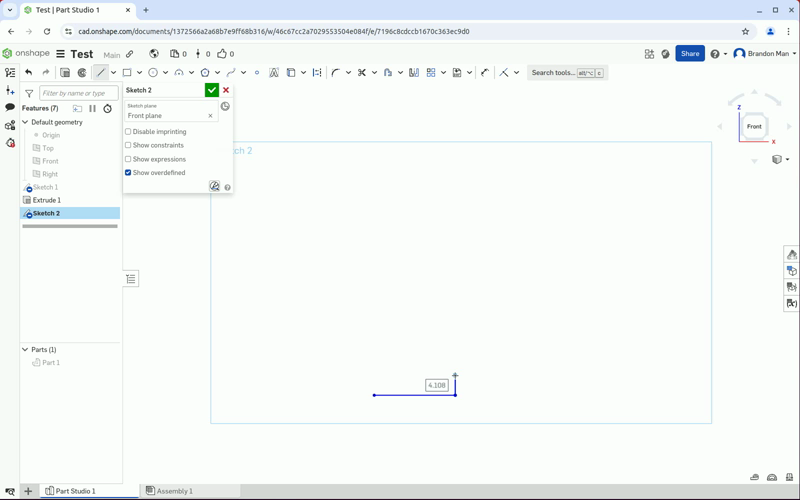
mouse_move(374, 375)
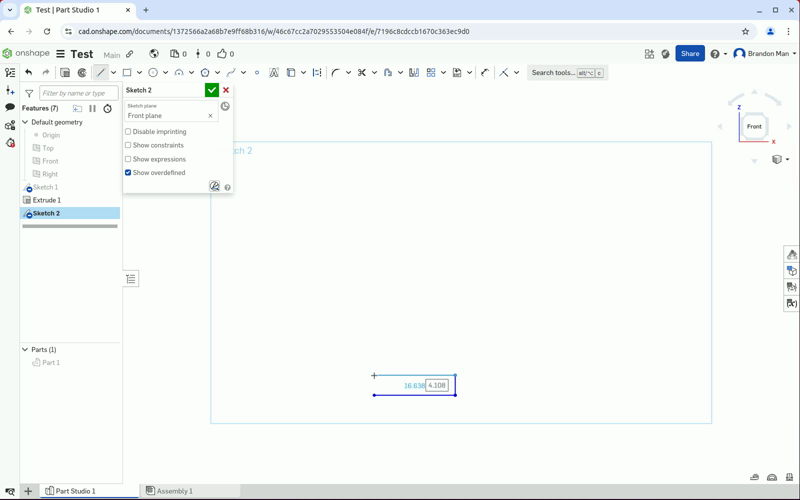
click(374, 375)
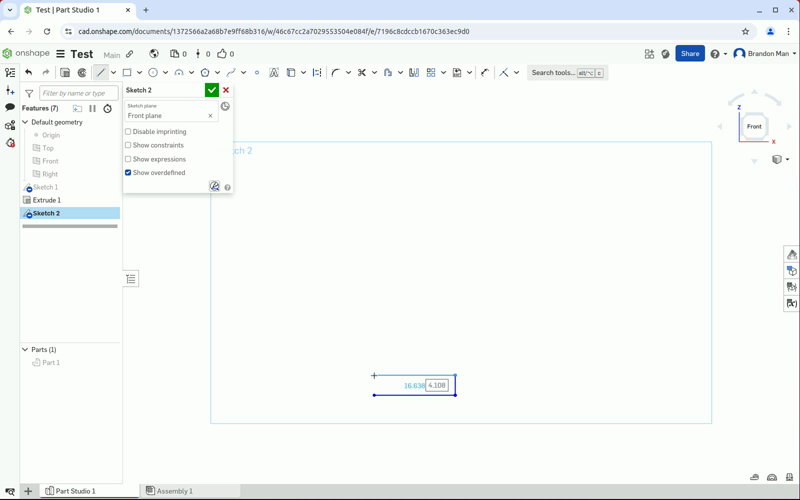
key_up(shift)
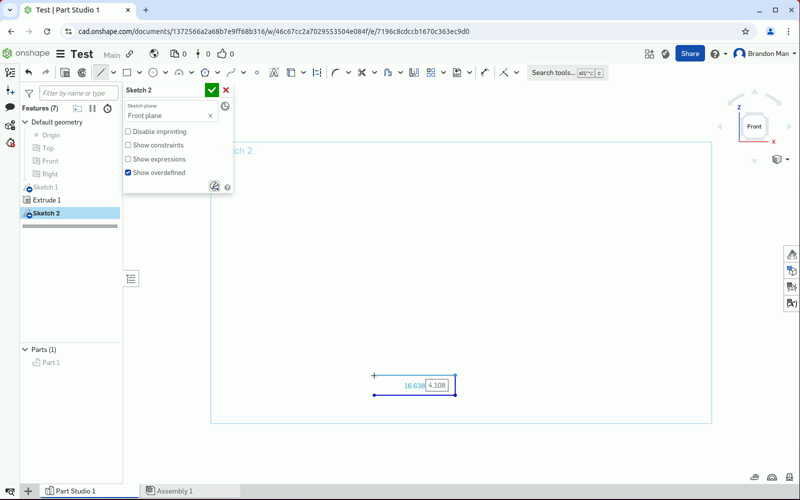
mouse_move(404, 375)
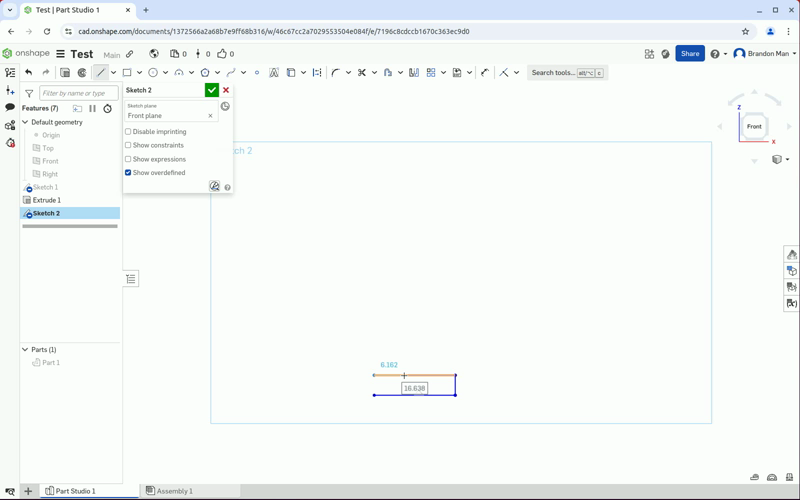
key_down(shift)
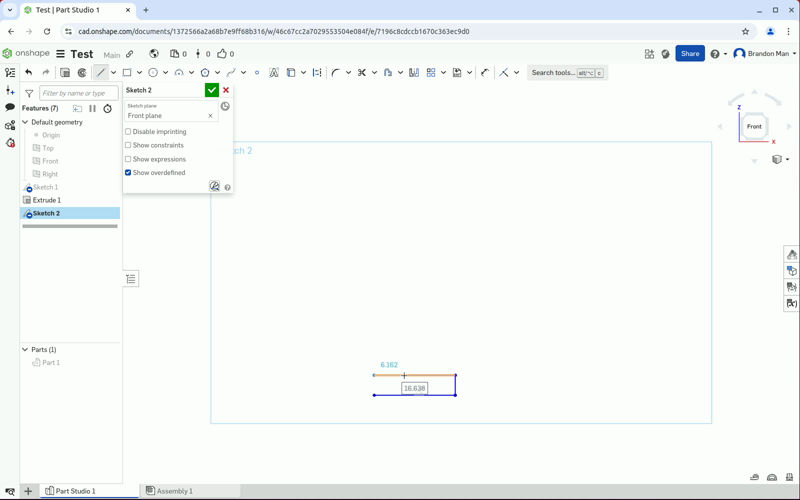
mouse_move(374, 395)
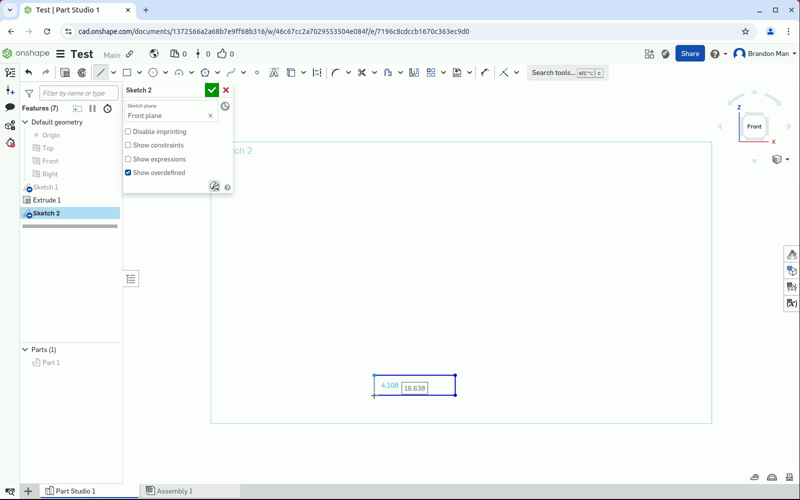
key_up(shift)
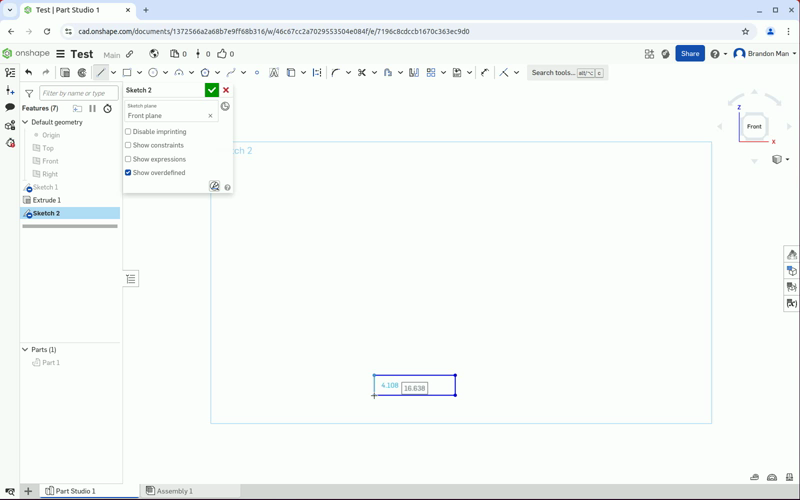
click(374, 395)
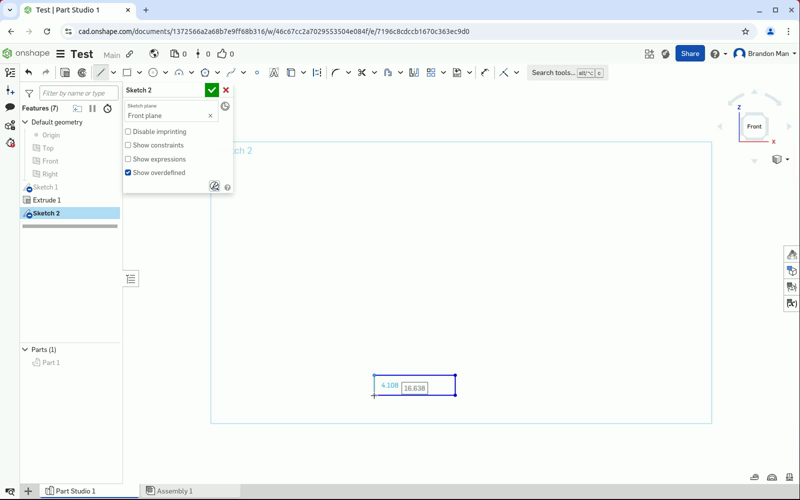
key(esc)
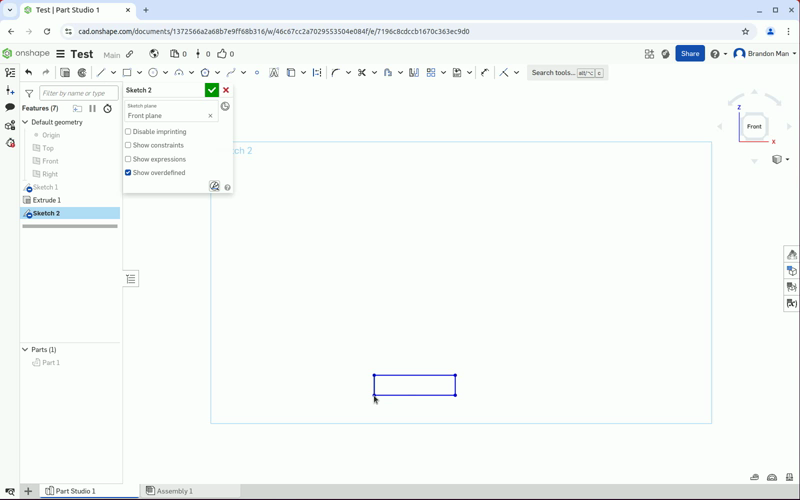
mouse_move(385, 392)
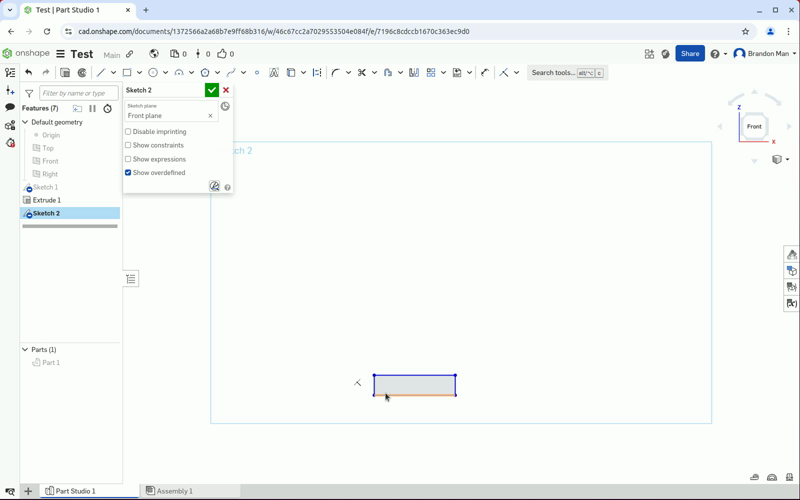
scroll(6)
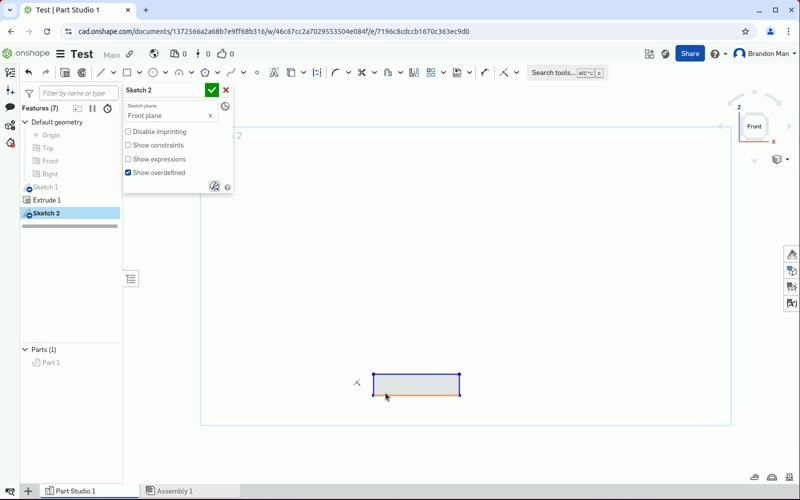
scroll(6)
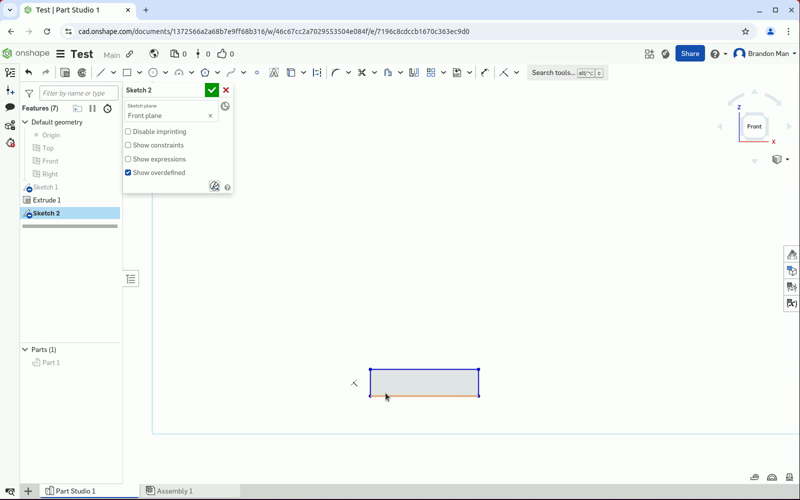
scroll(6)
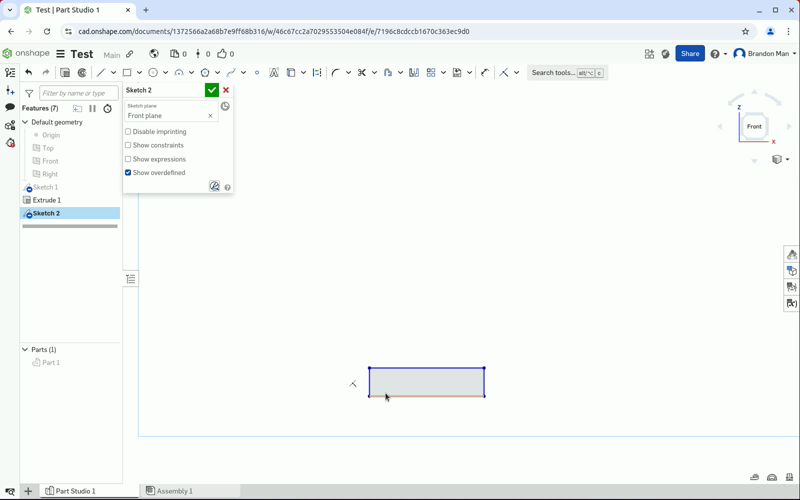
scroll(6)
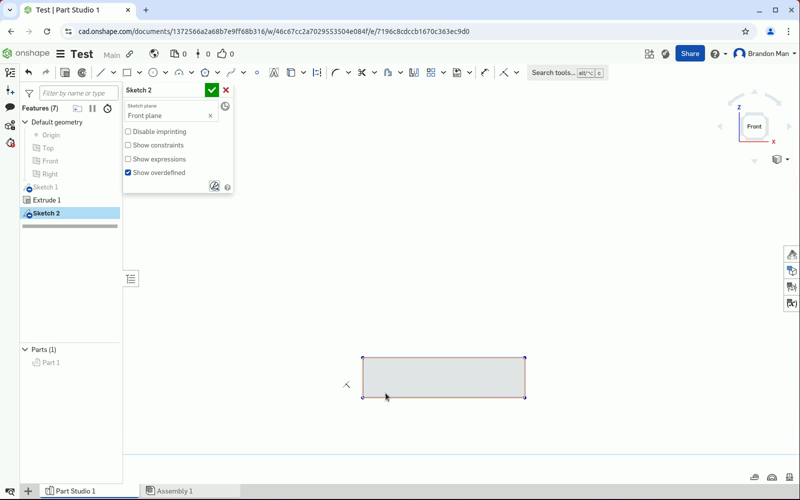
scroll(6)
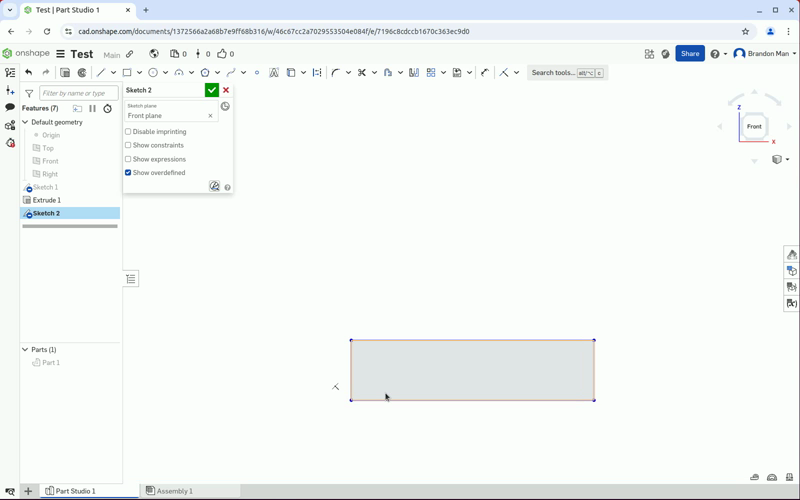
scroll(6)
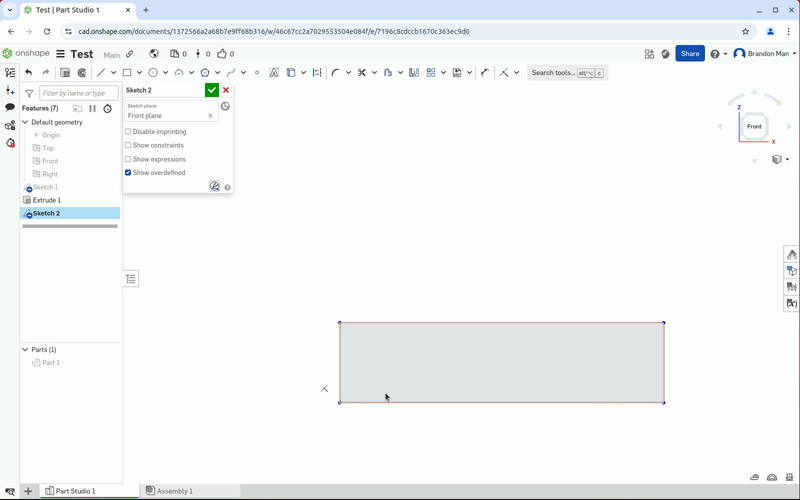
scroll(6)
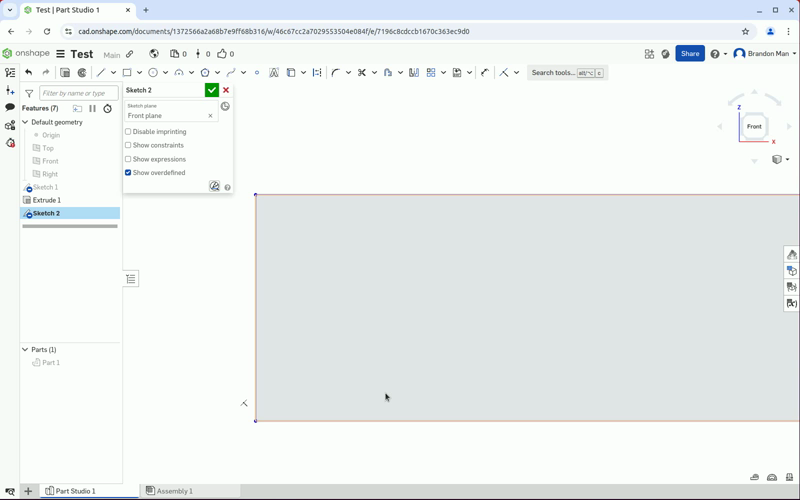
click(385, 392)
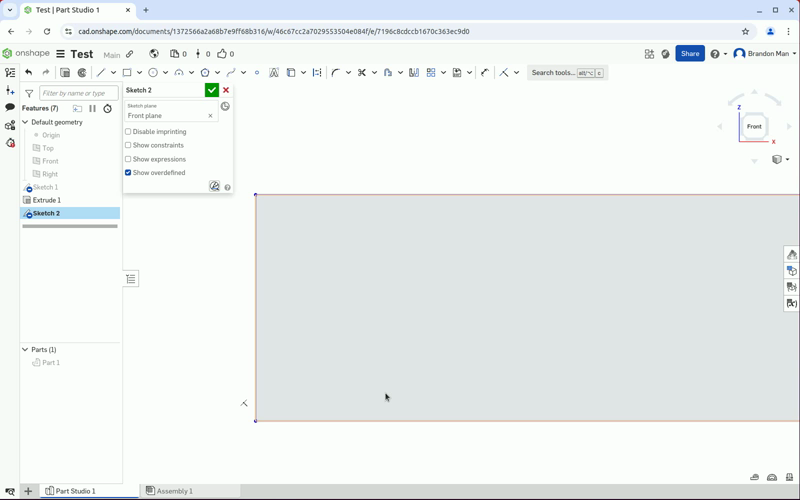
scroll(-6)
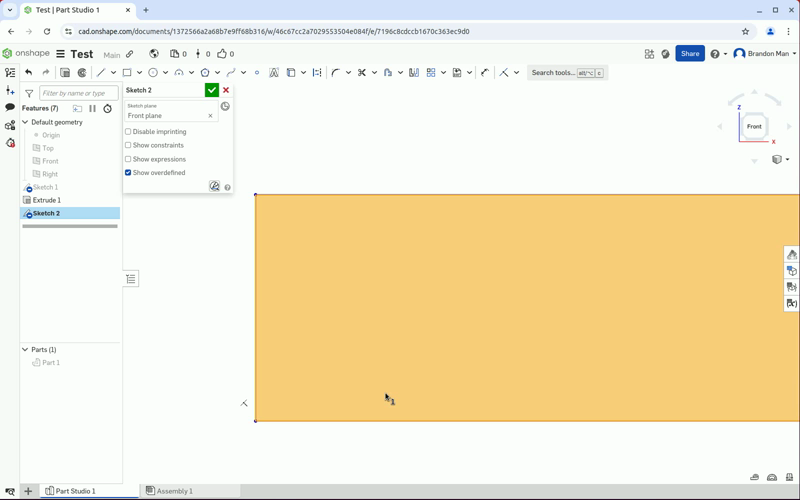
scroll(-6)
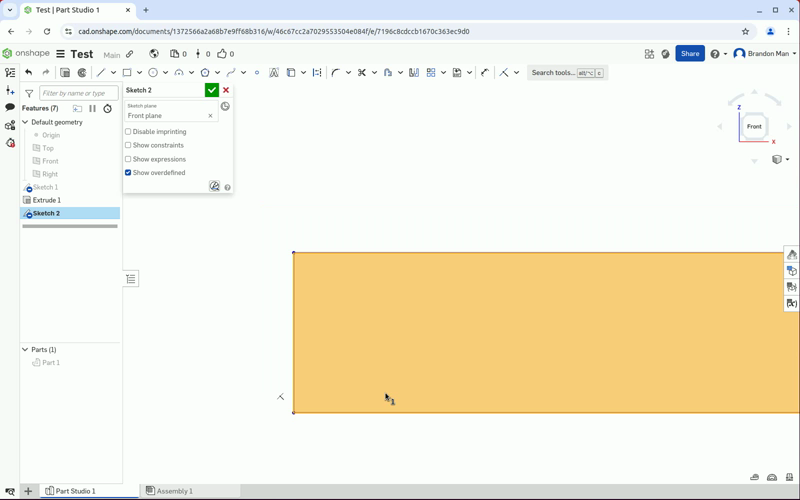
scroll(-6)
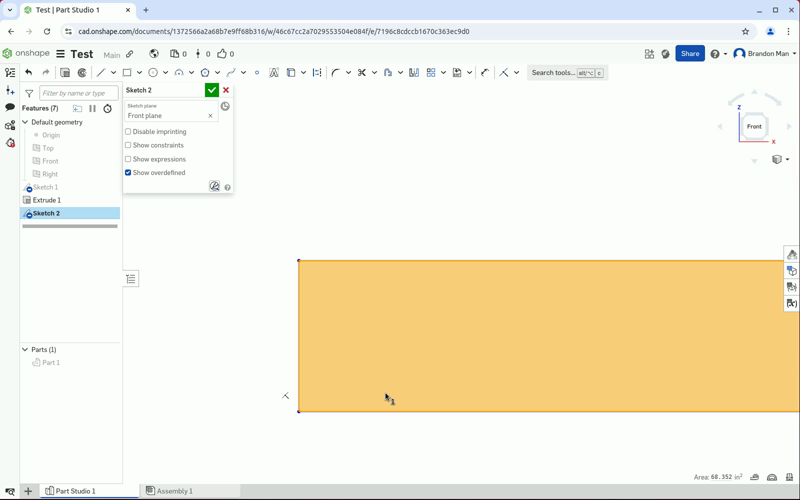
scroll(-6)
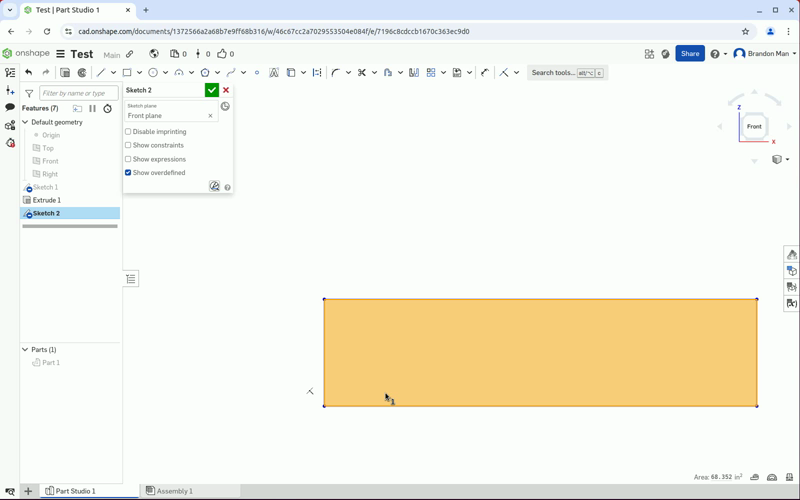
scroll(-6)
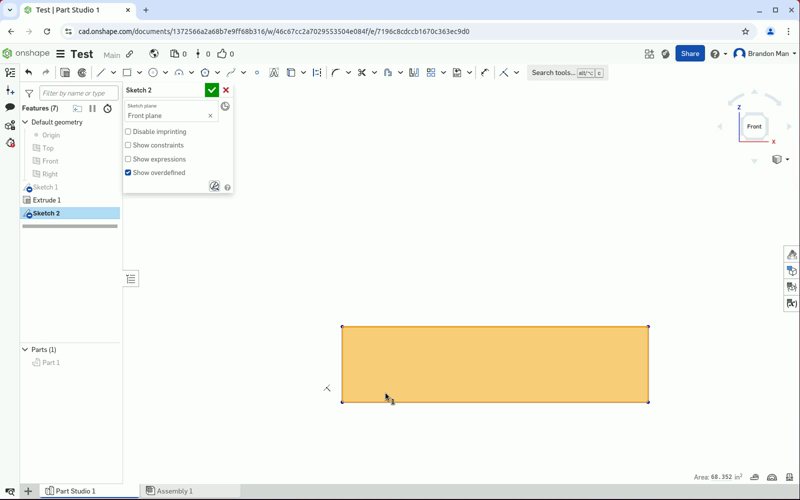
scroll(-6)
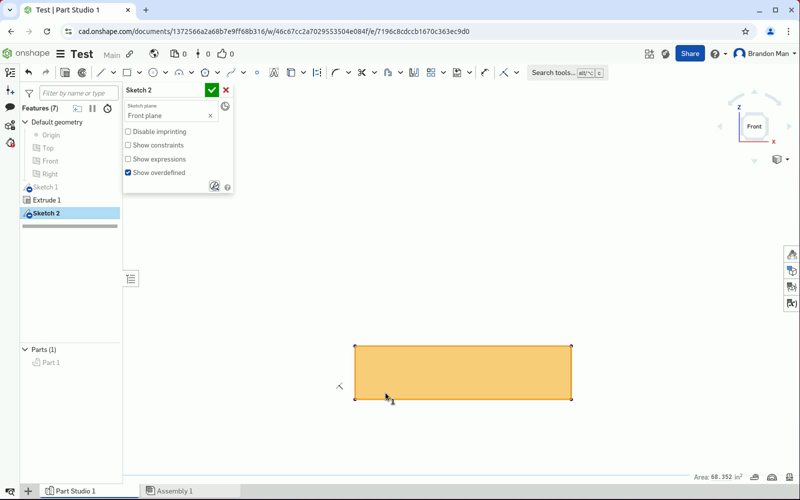
scroll(-6)
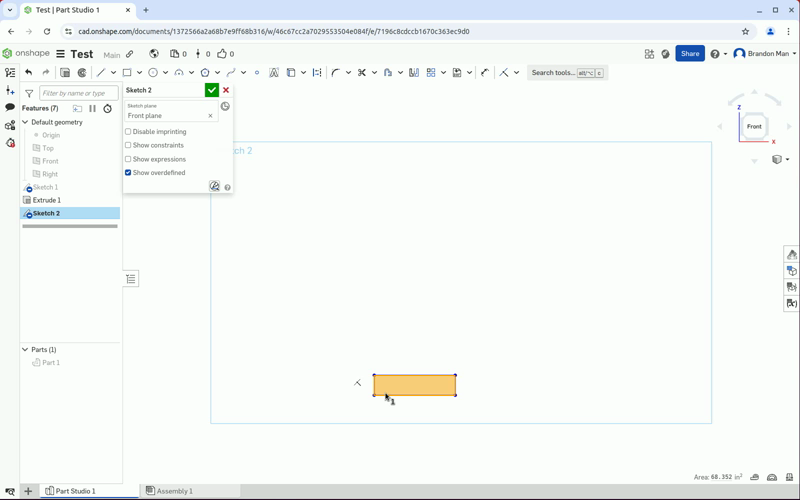
mouse_move(73, 352)
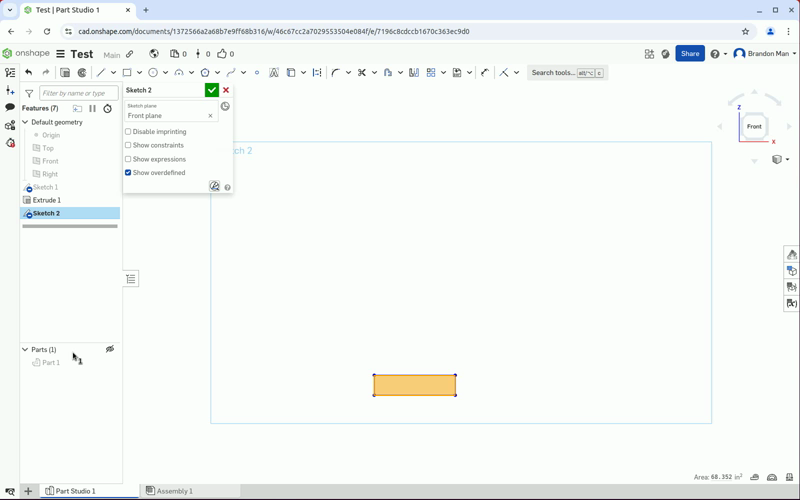
key(shift+y)
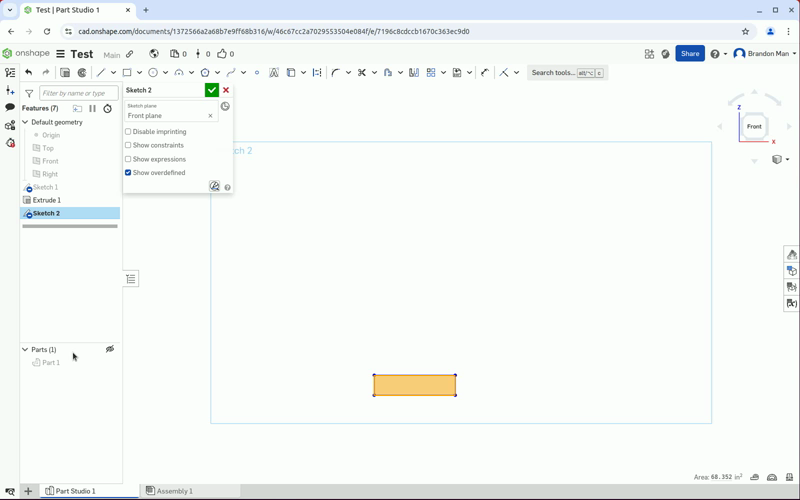
key(shift+e)
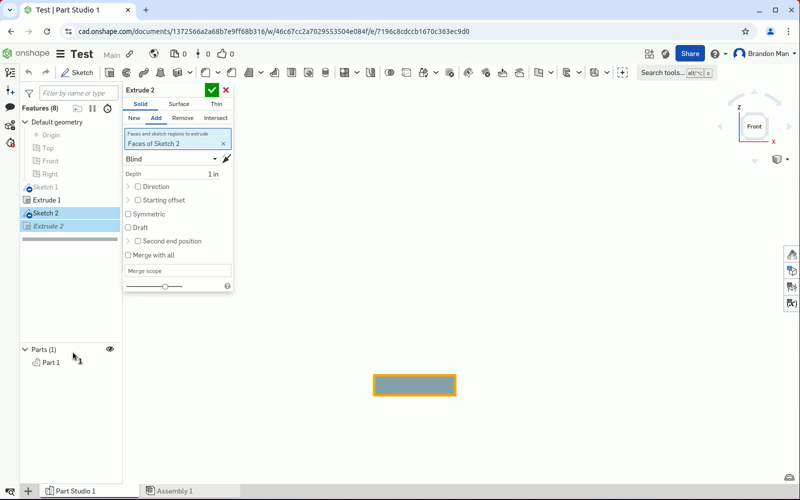
mouse_move(143, 106)
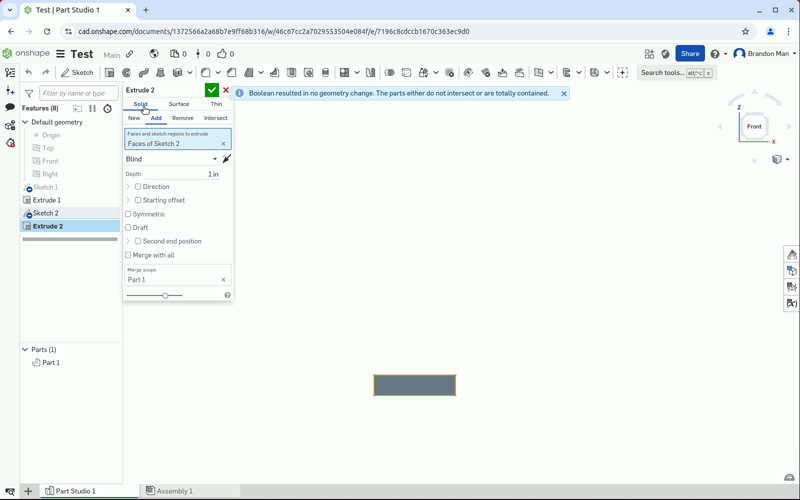
click(143, 106)
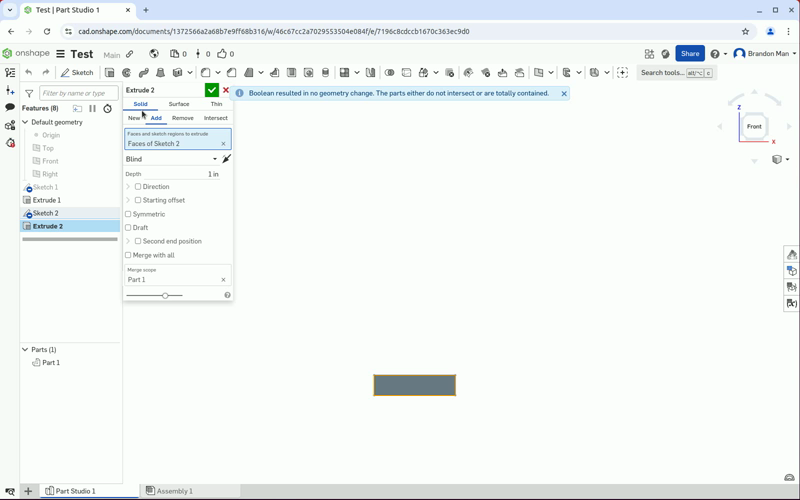
mouse_move(137, 120)
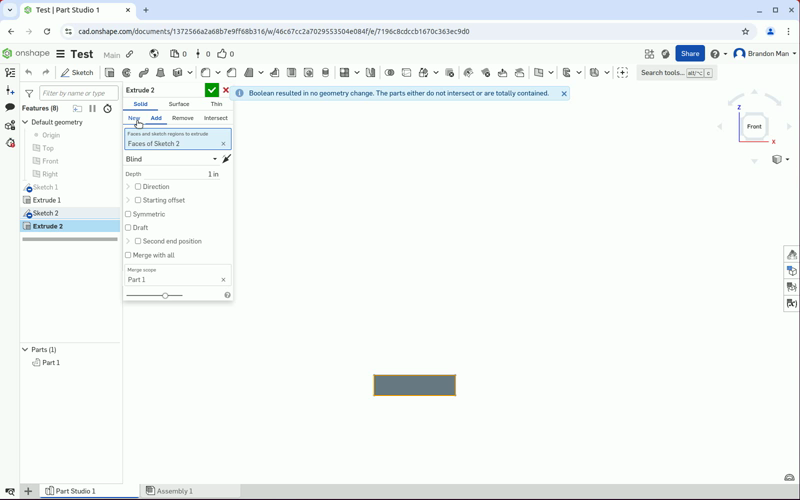
click(137, 120)
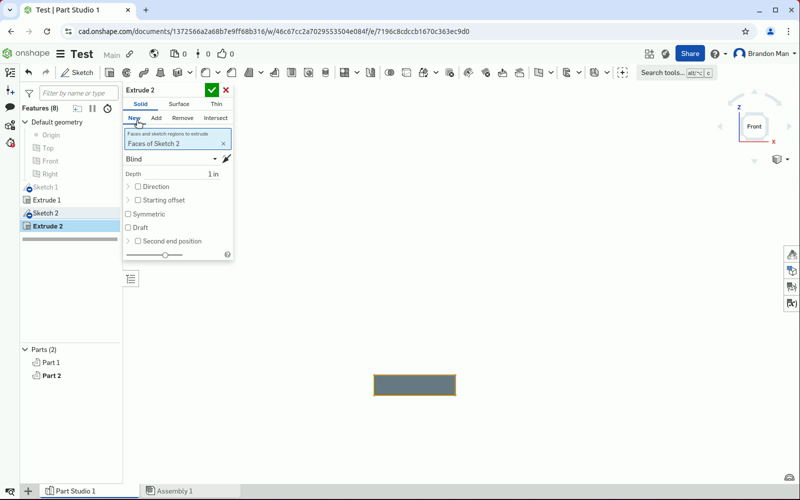
key(tab, 4)
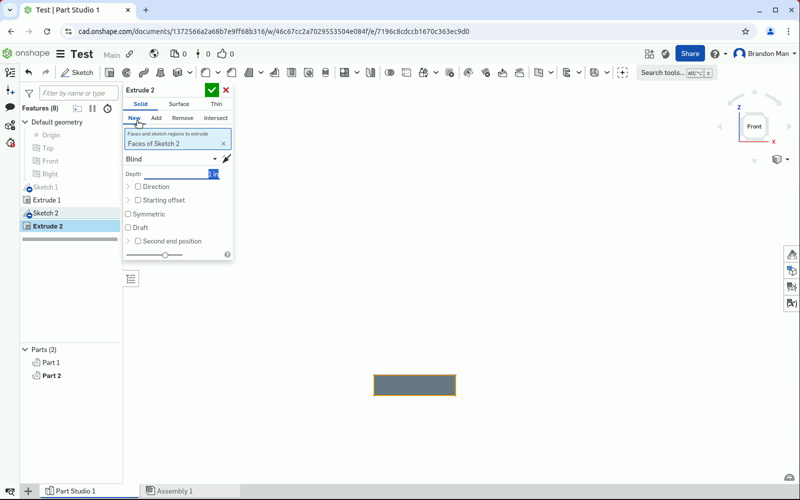
text(2.166)
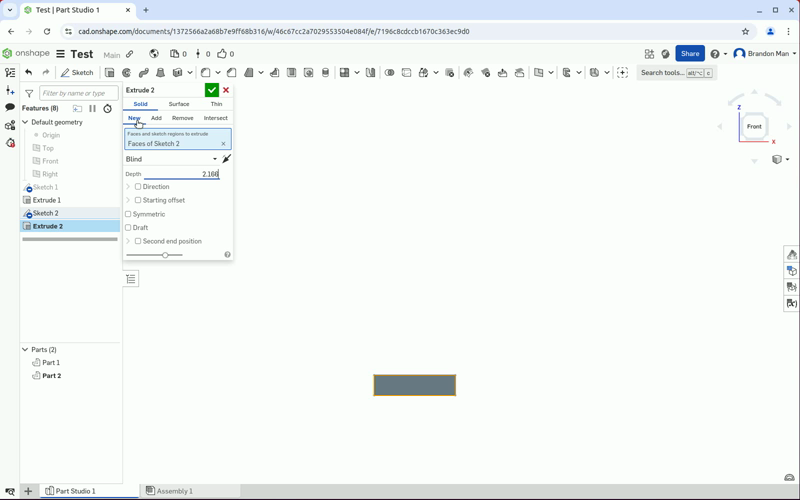
key(enter)
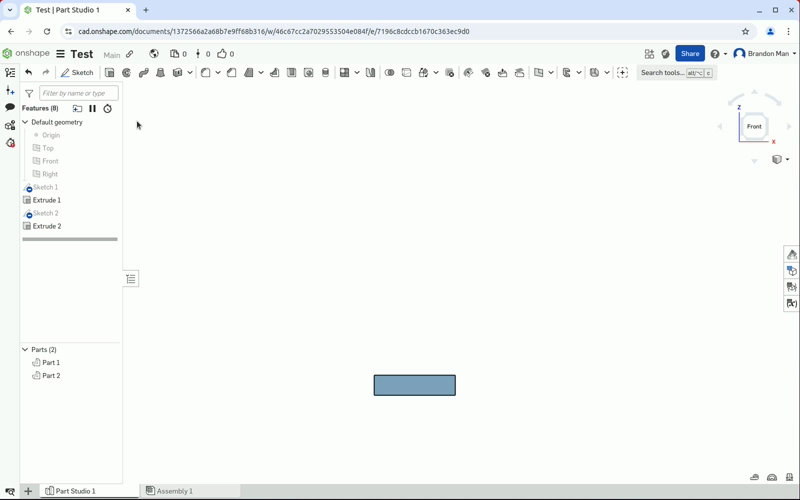
key(shift+h)
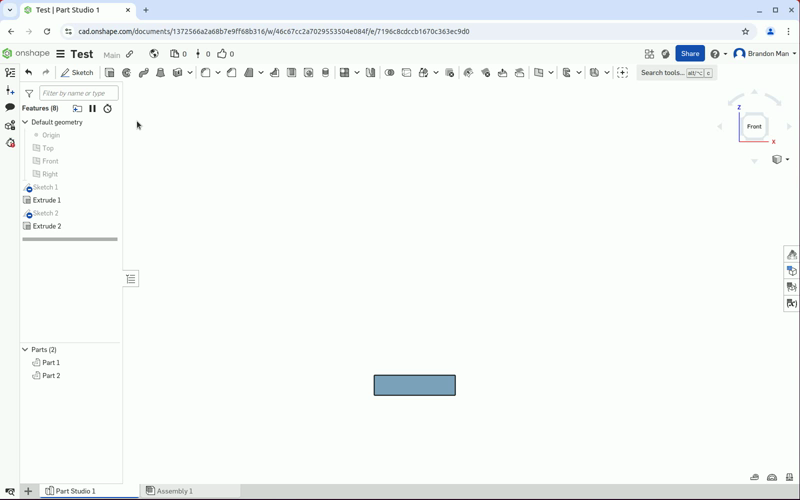
key(shift+h)
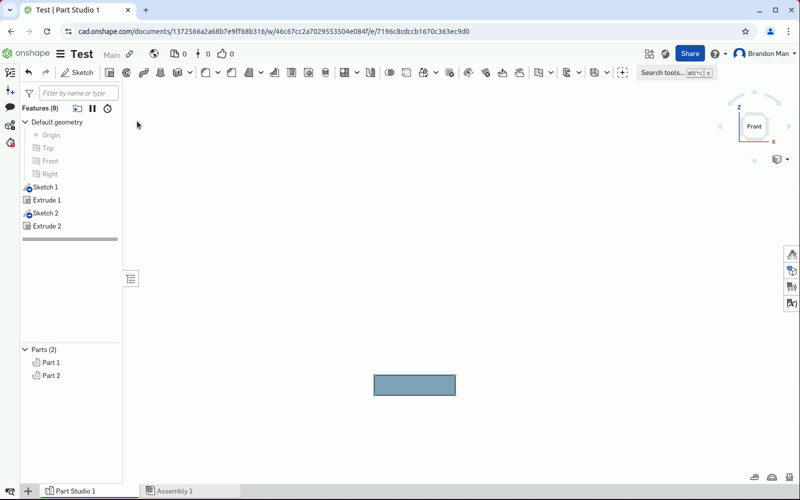
key(shift+7)
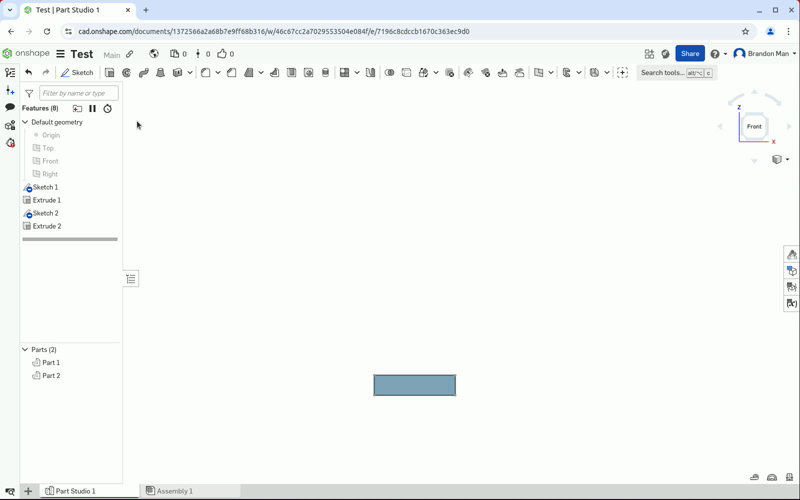
key(left, 2)
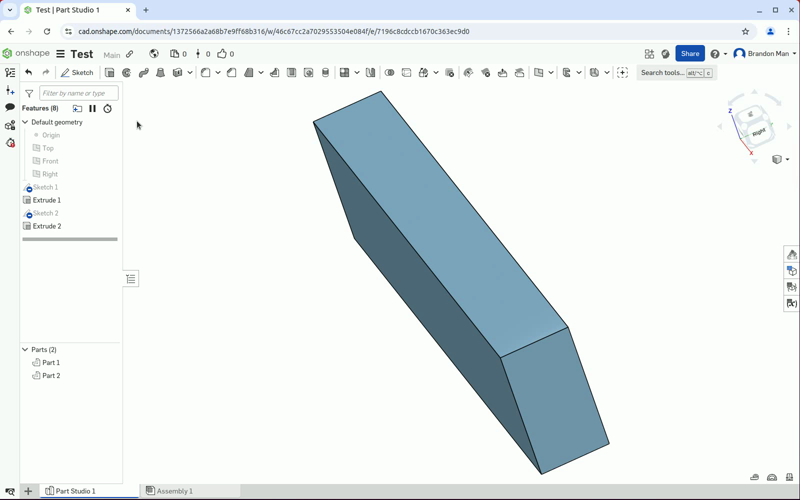
key(down, 2)
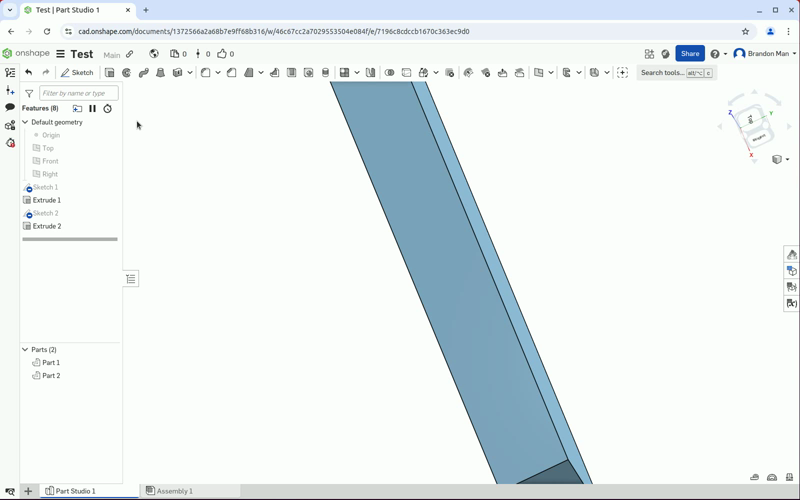
key(up, 2)
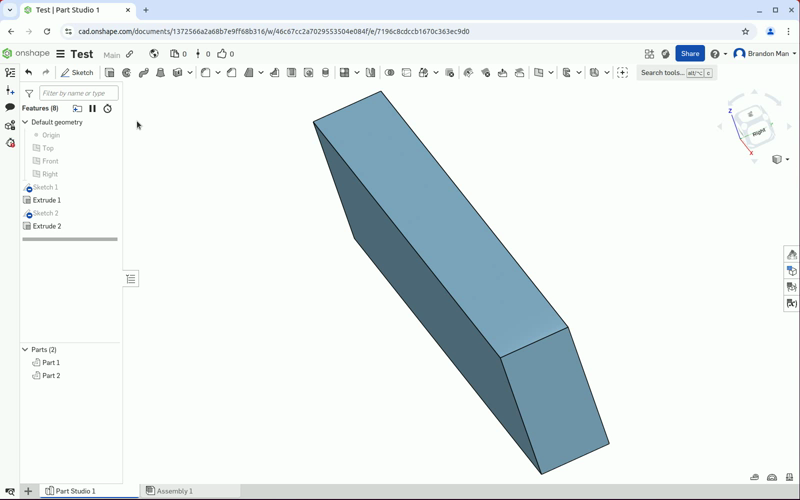
key(right, 2)
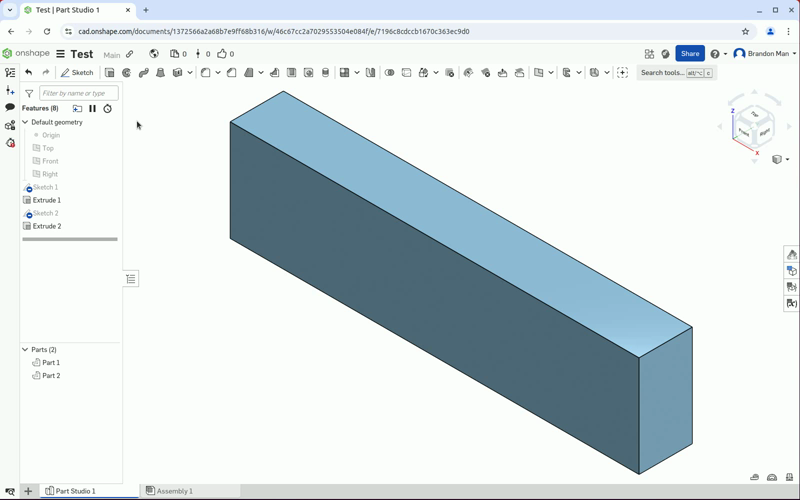
mouse_move(73, 189)
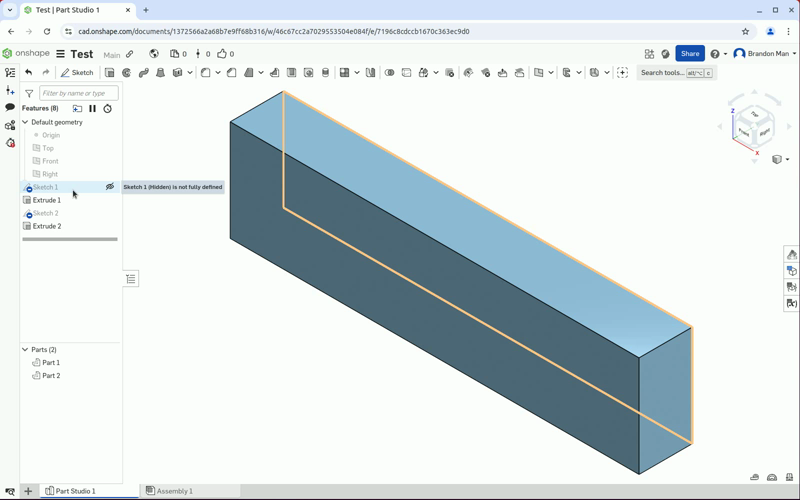
click(73, 189)